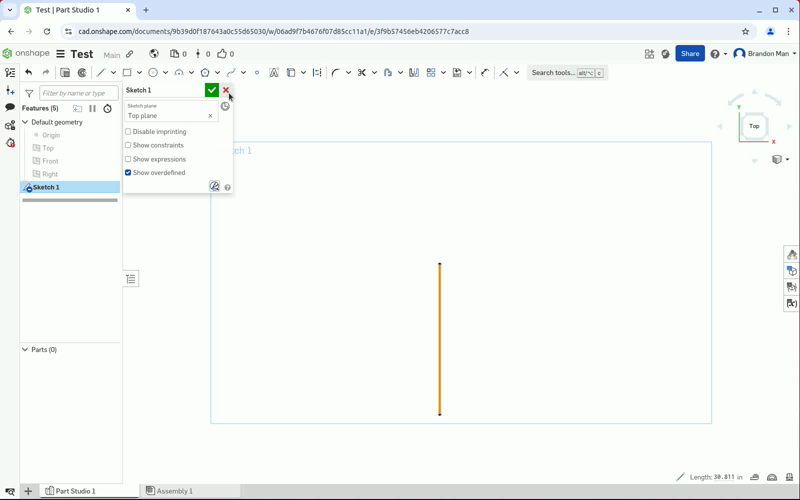
key(shift+h)
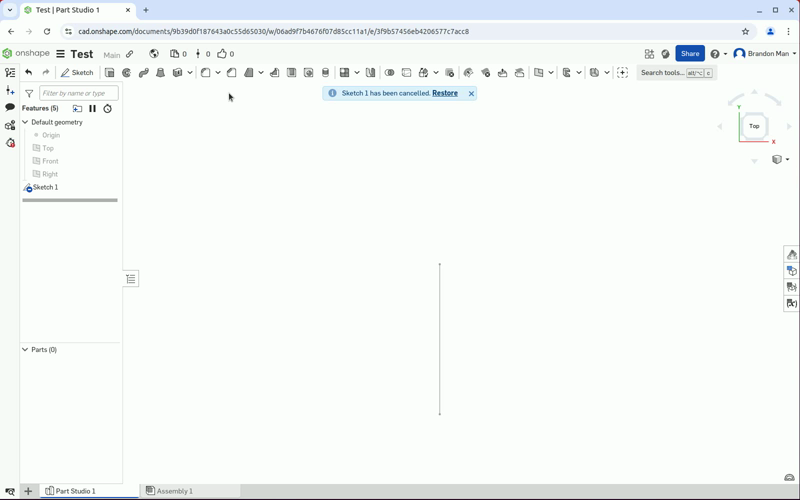
mouse_move(73, 352)
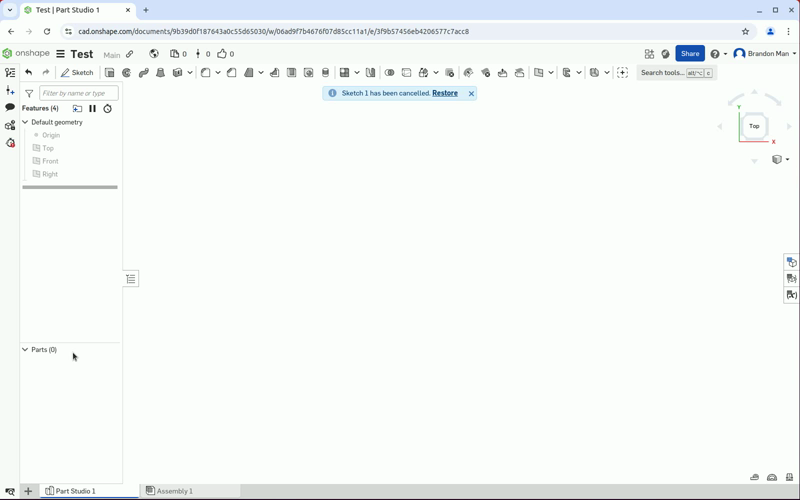
key(y)
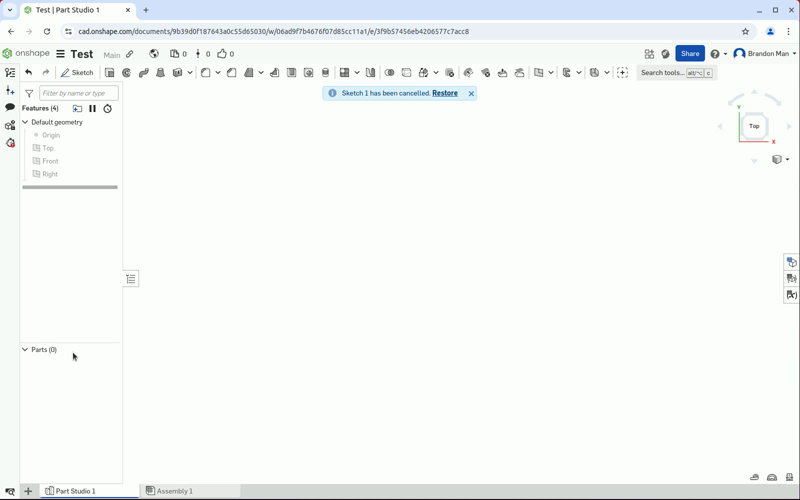
key(shift+p)
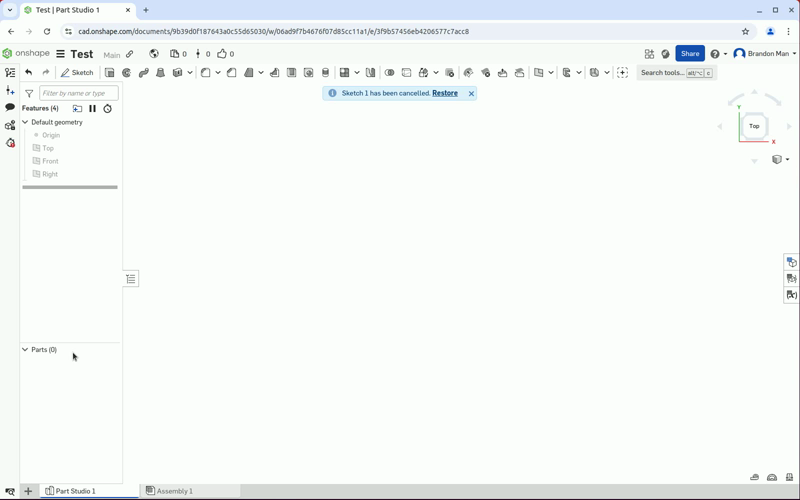
key(space)
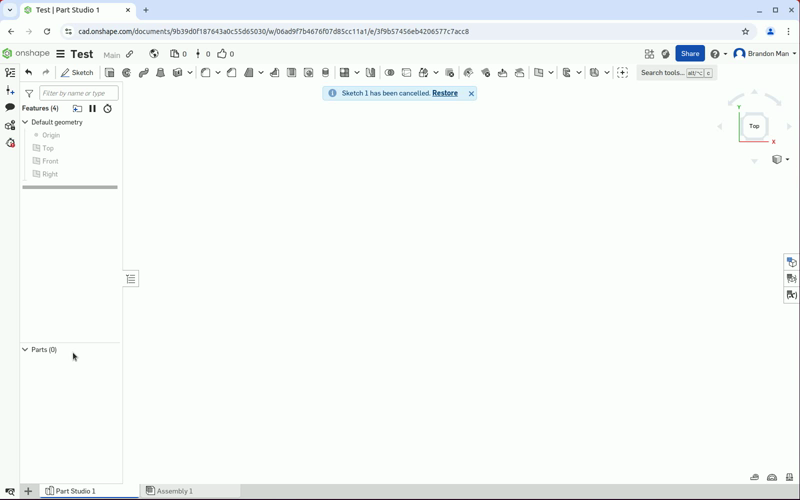
key_down(shift)
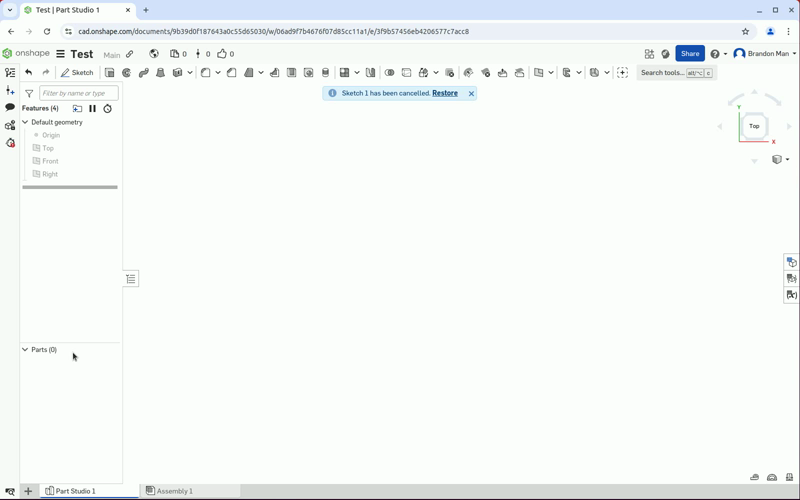
key(up)
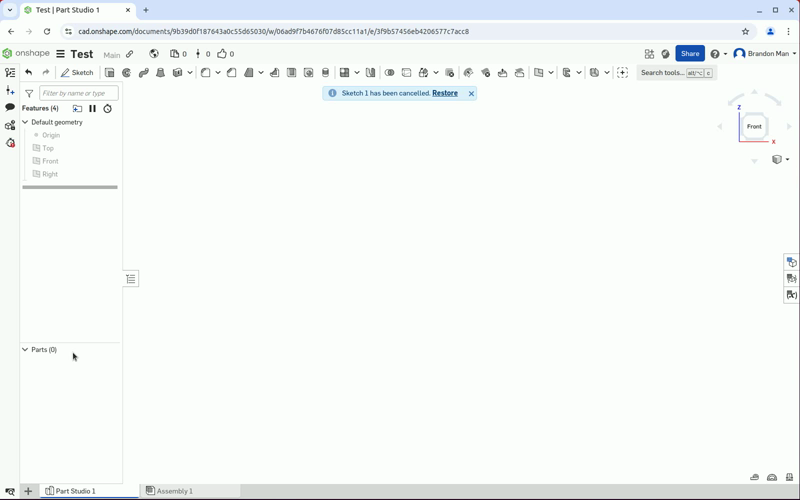
key_up(shift)
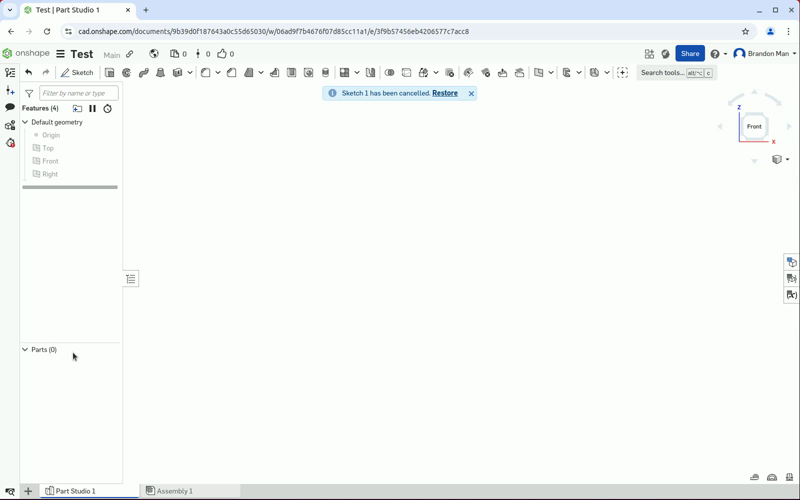
mouse_move(73, 352)
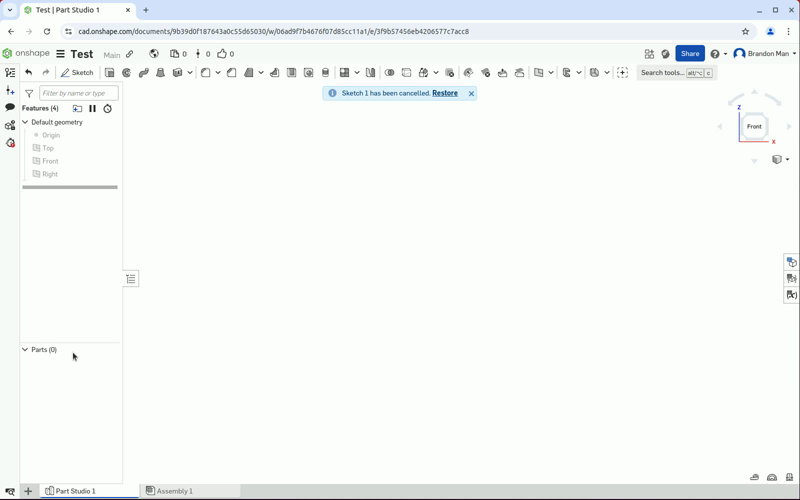
key(shift+y)
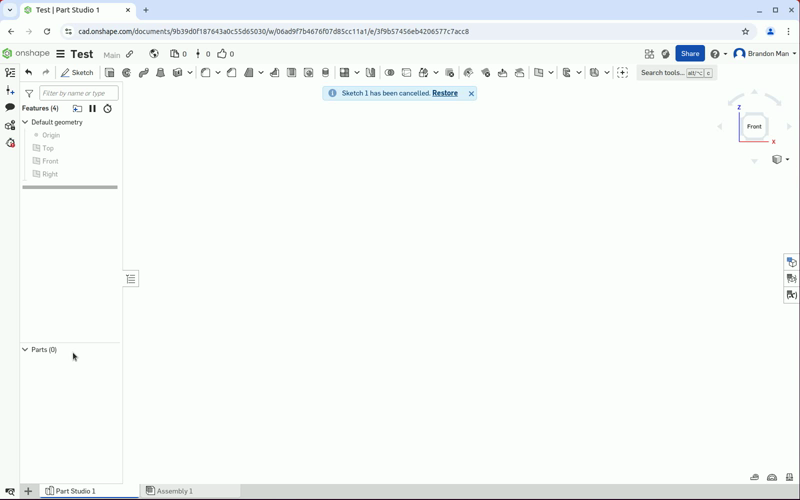
key(shift+s)
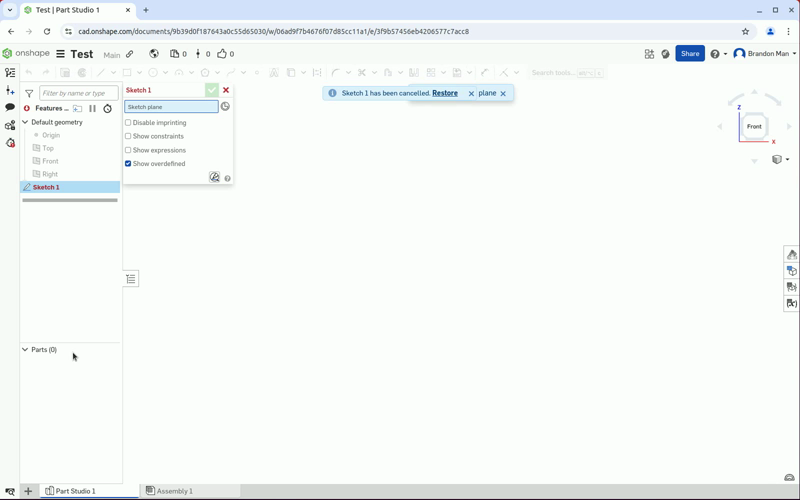
mouse_move(73, 163)
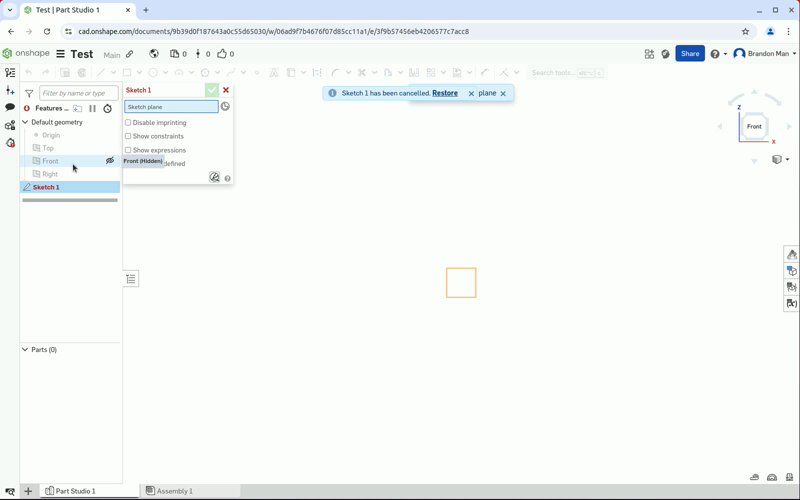
click(73, 163)
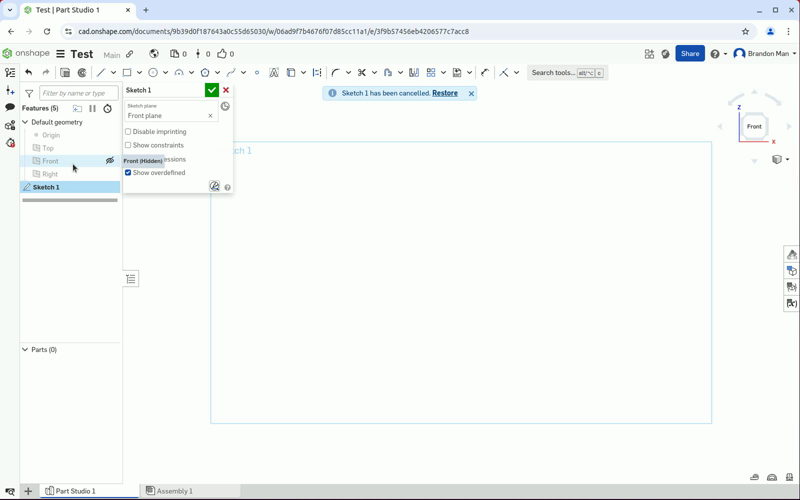
mouse_move(73, 352)
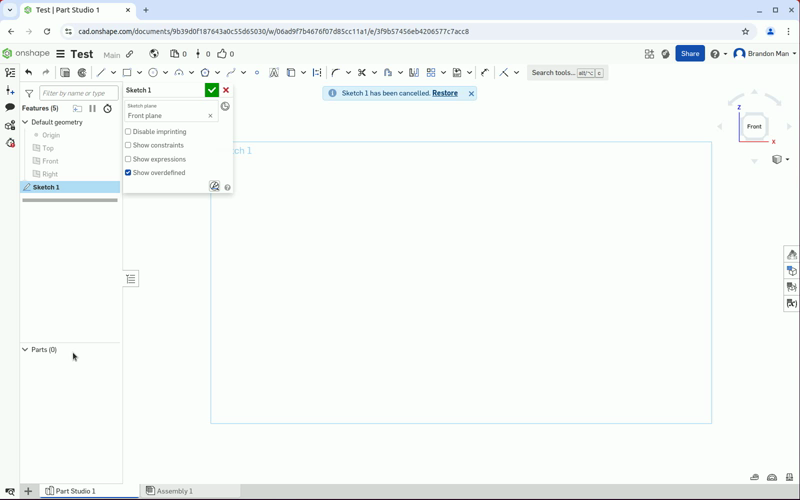
key(y)
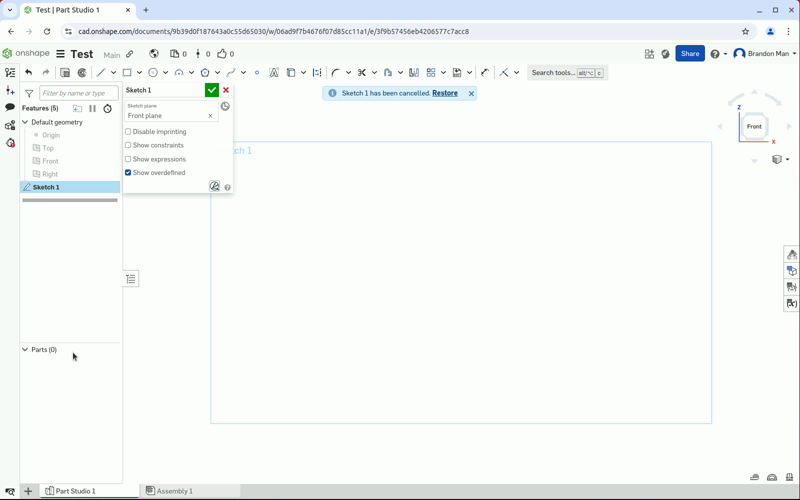
key(l)
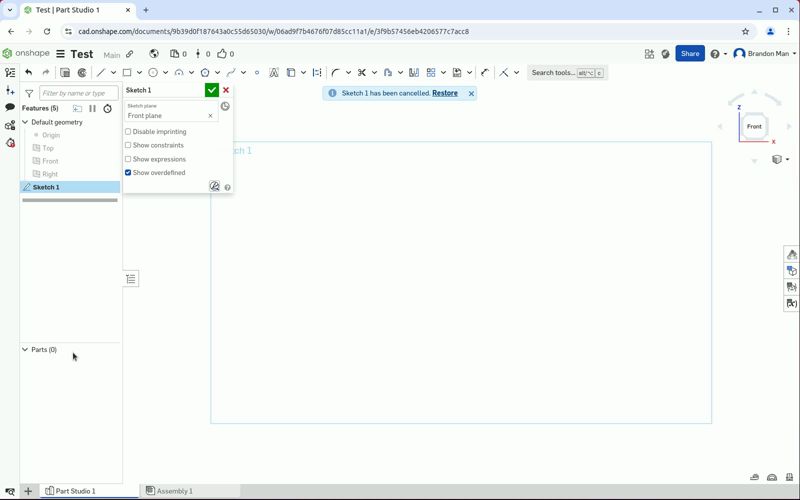
key_down(shift)
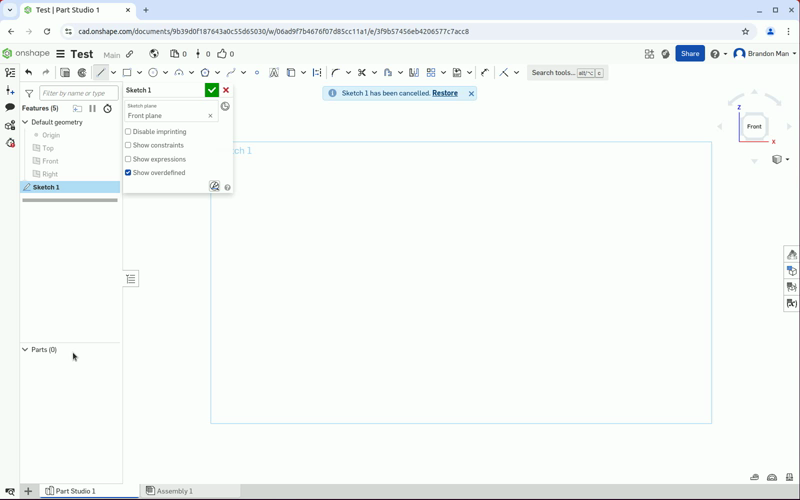
mouse_move(388, 200)
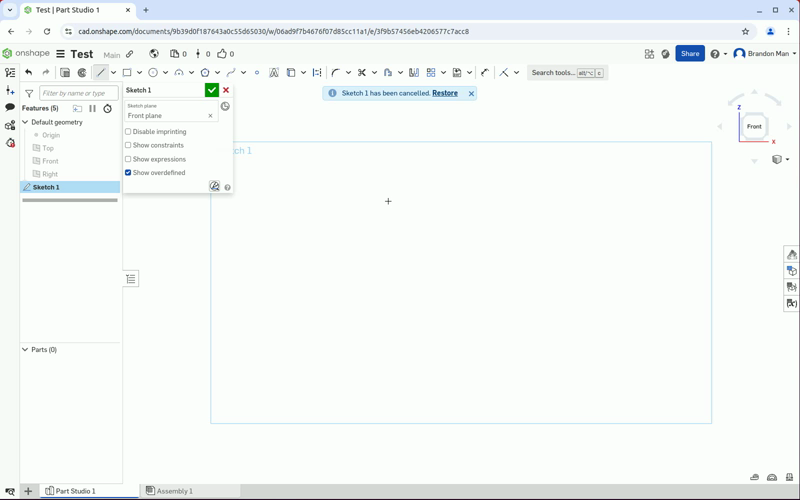
click(388, 200)
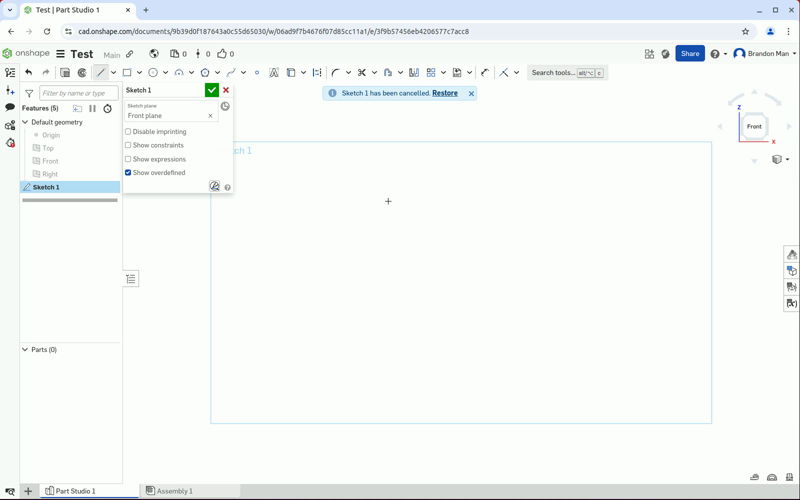
key_up(shift)
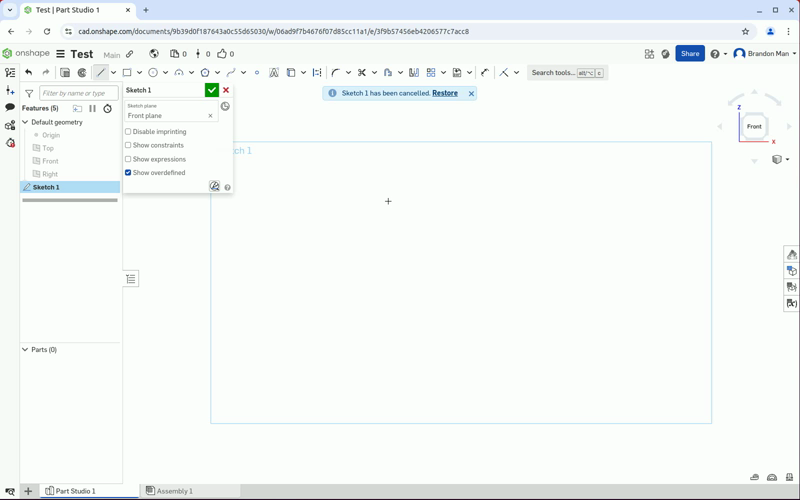
key_down(shift)
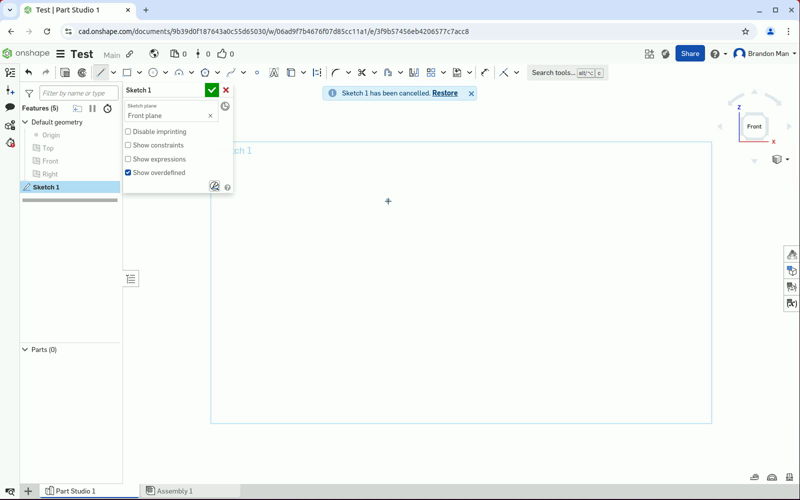
mouse_move(418, 200)
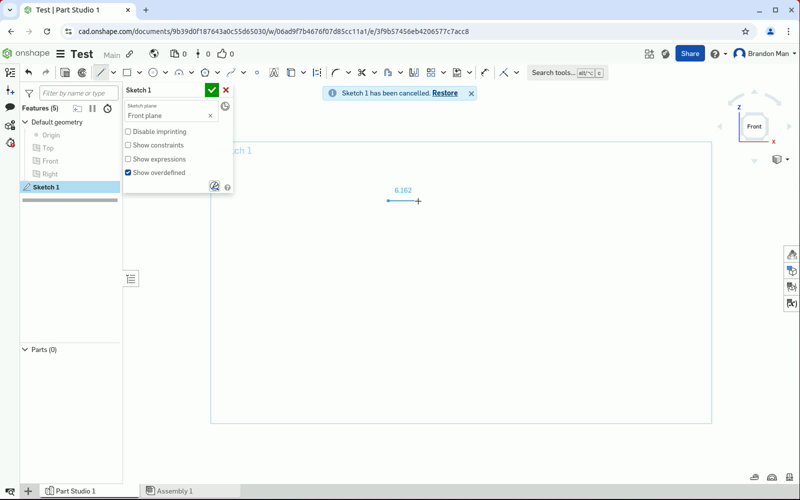
mouse_move(419, 200)
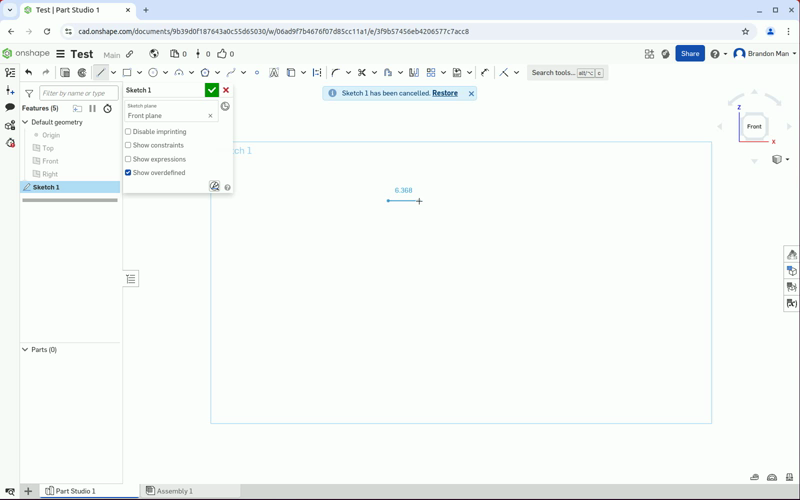
click(419, 200)
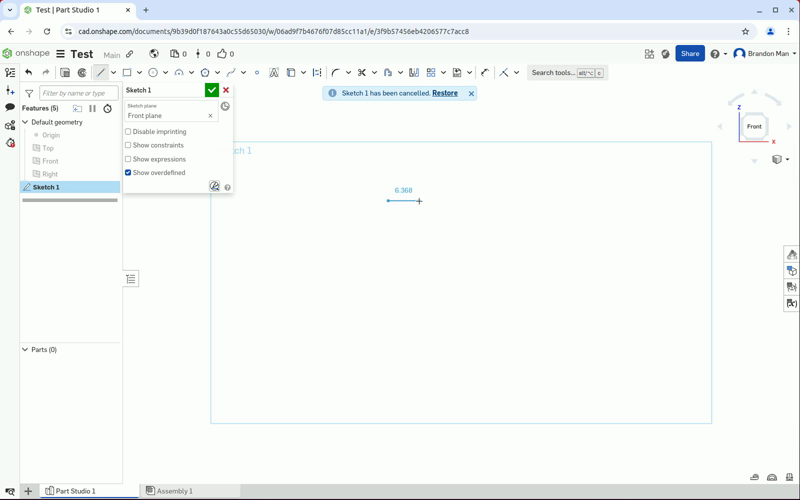
key_up(shift)
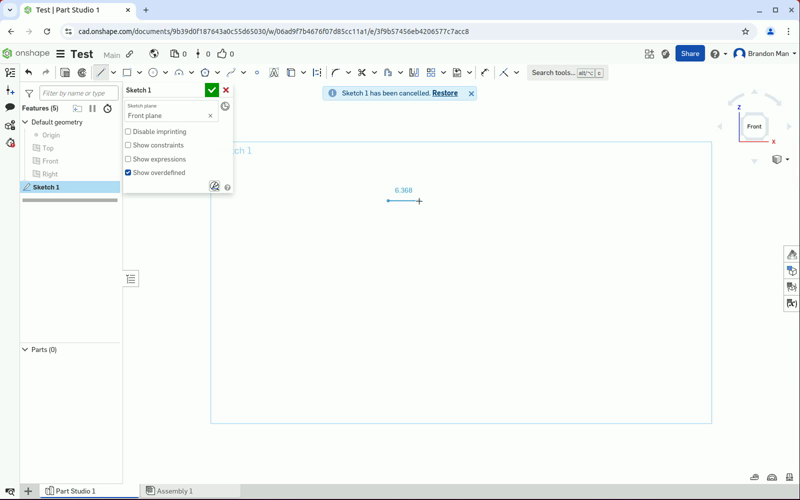
key_down(shift)
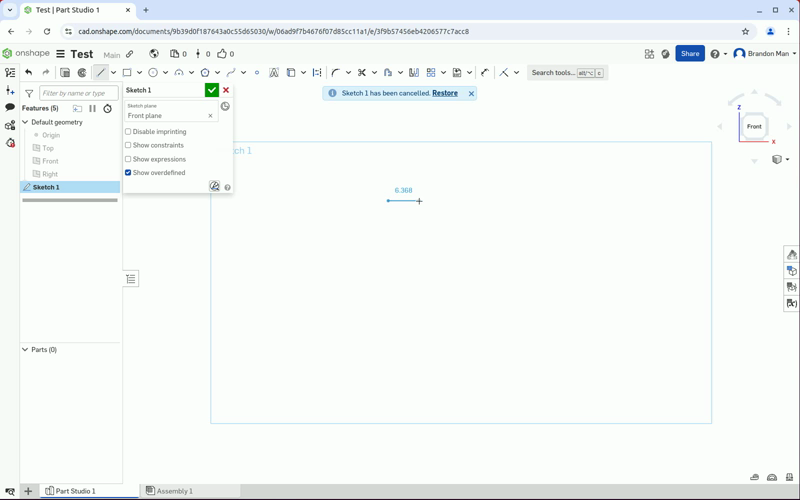
mouse_move(449, 200)
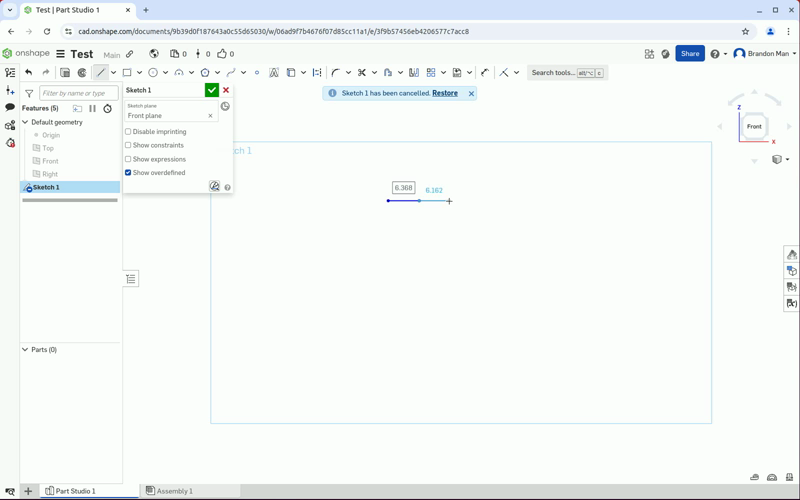
mouse_move(419, 169)
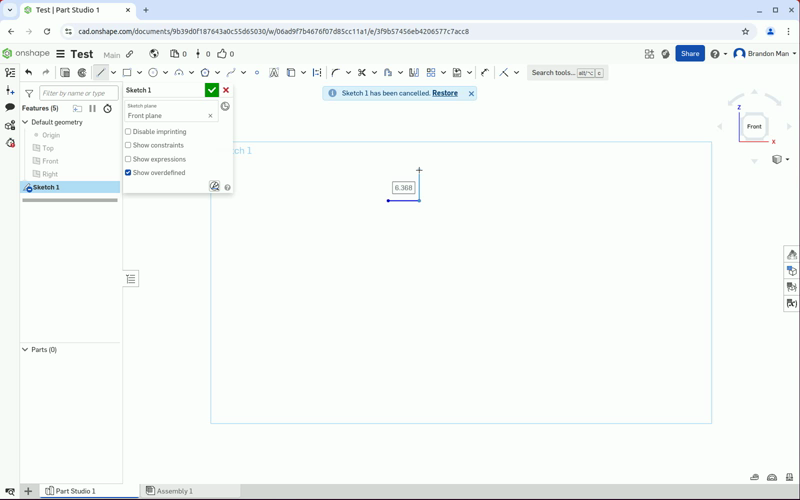
click(419, 169)
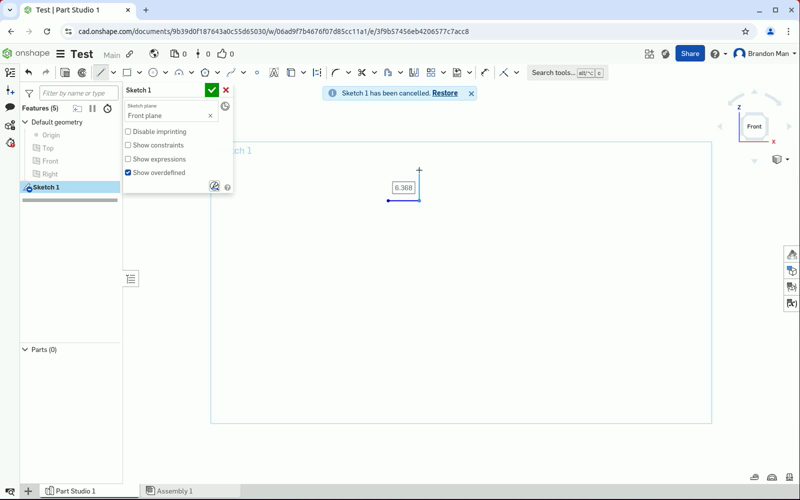
key_up(shift)
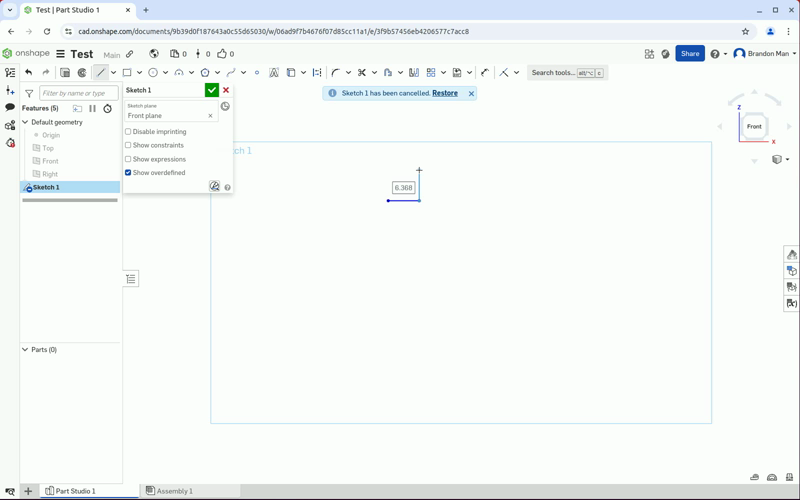
key_down(shift)
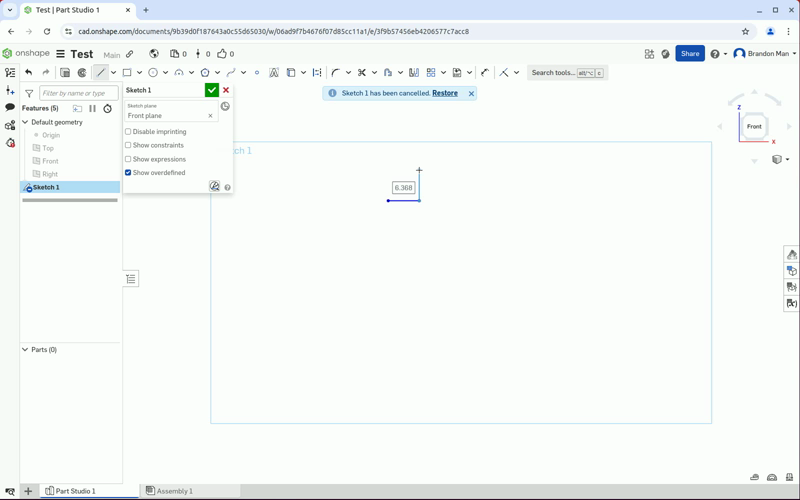
mouse_move(449, 169)
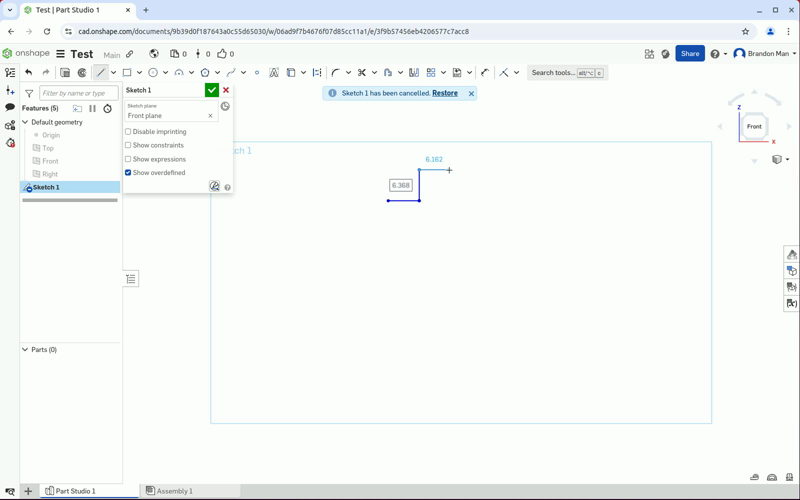
mouse_move(388, 169)
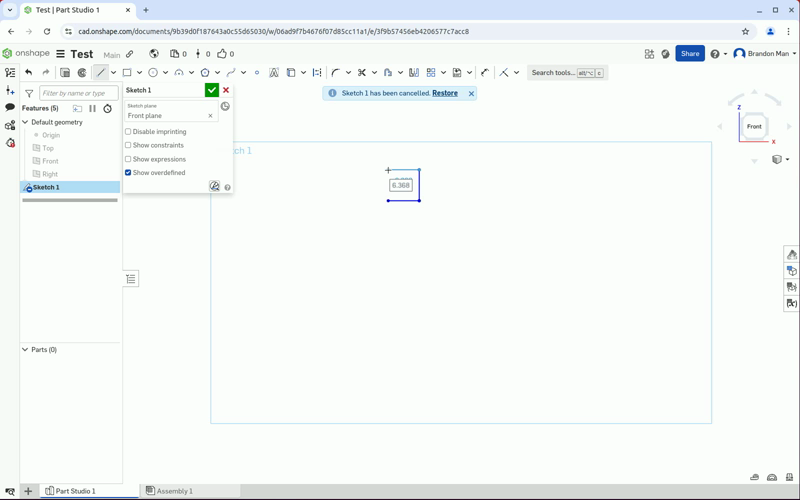
click(388, 169)
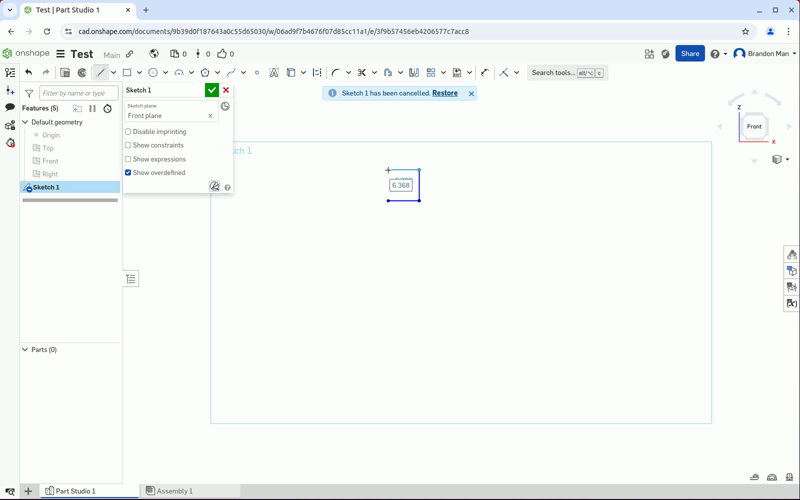
key_up(shift)
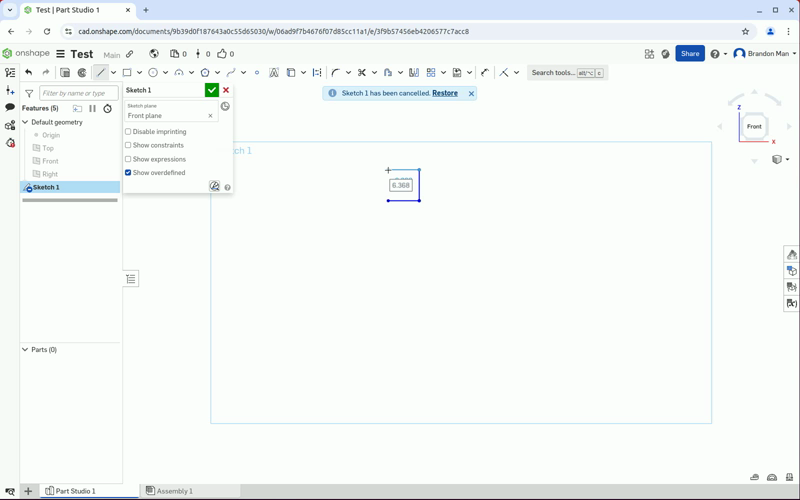
mouse_move(418, 169)
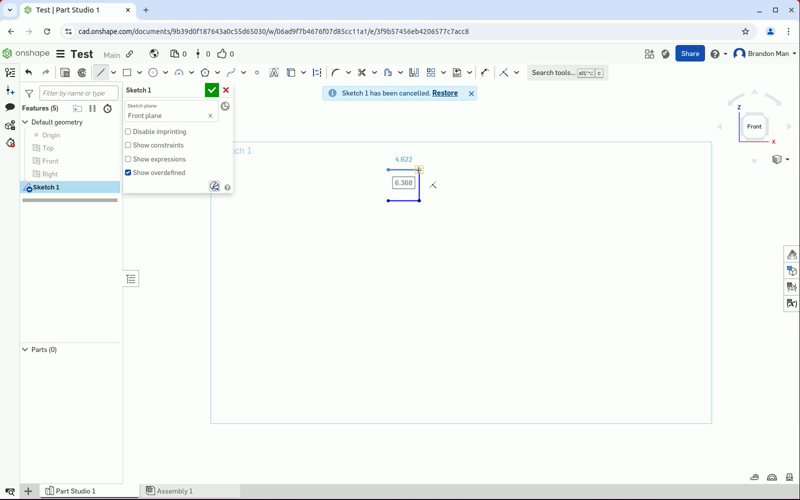
key_down(shift)
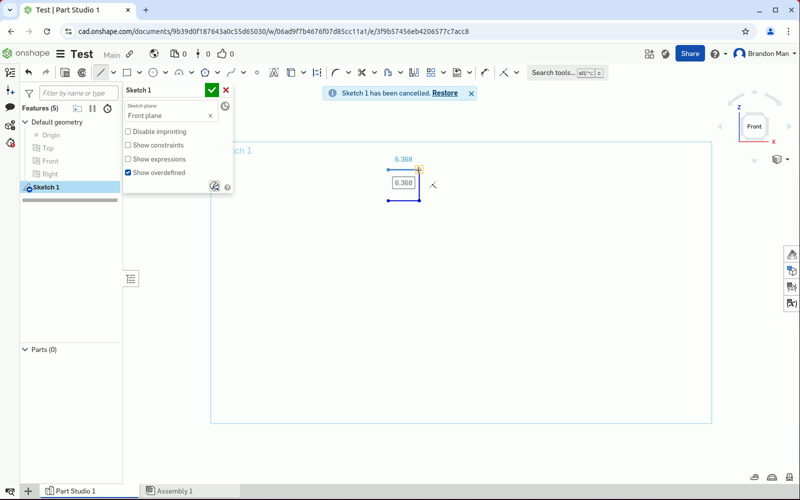
mouse_move(388, 200)
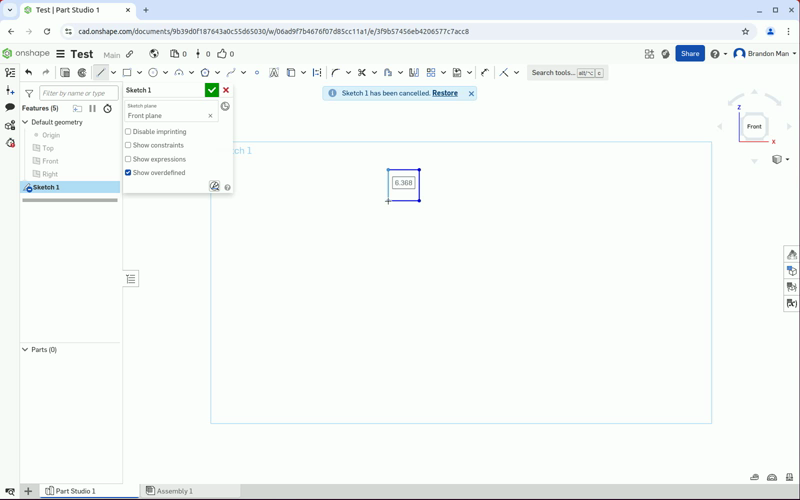
key_up(shift)
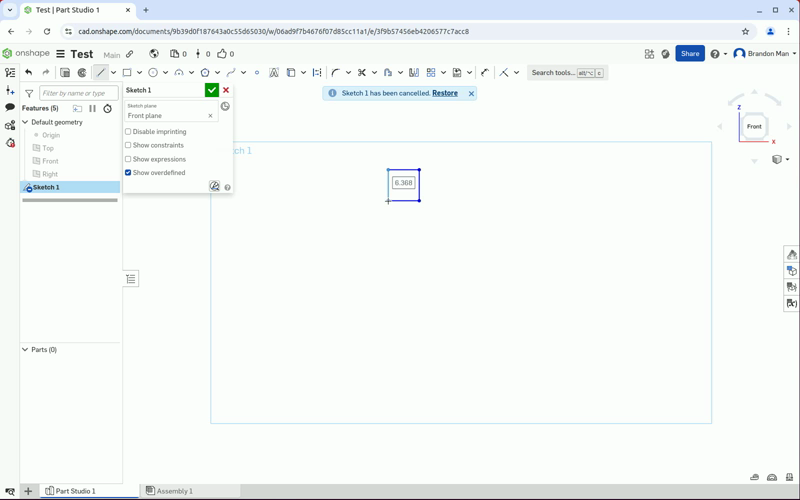
click(388, 200)
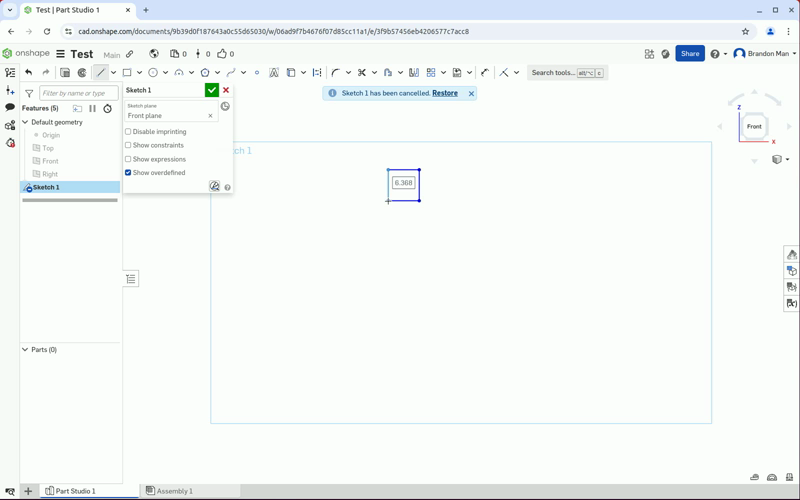
key(esc)
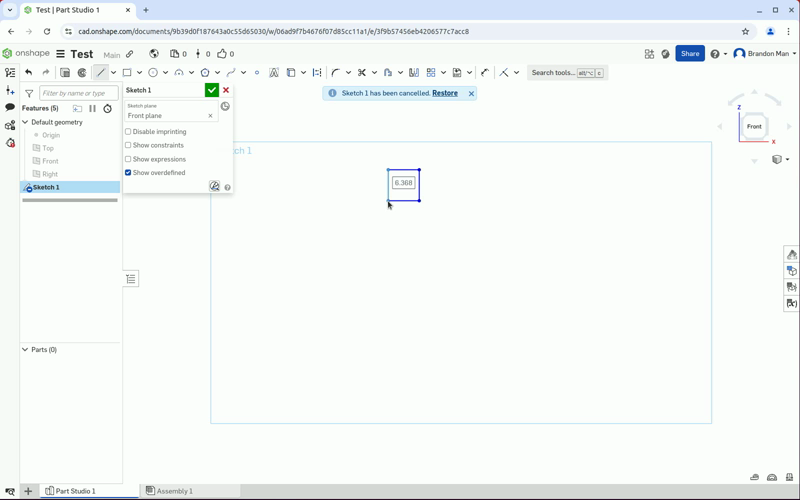
mouse_move(394, 173)
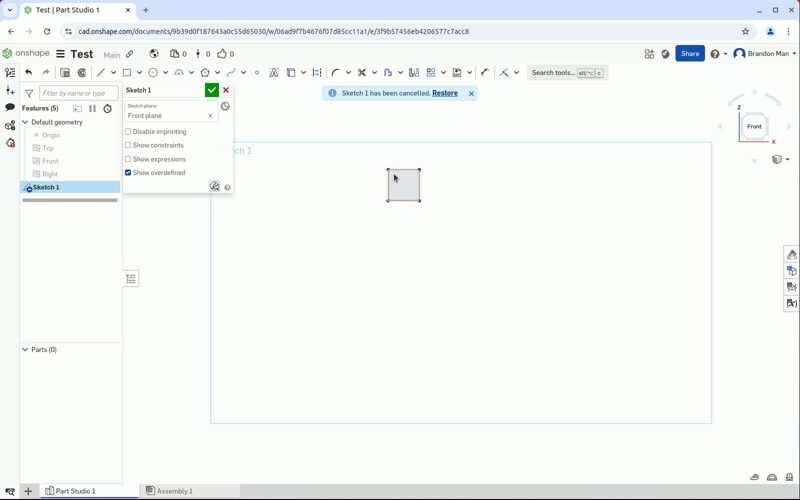
scroll(6)
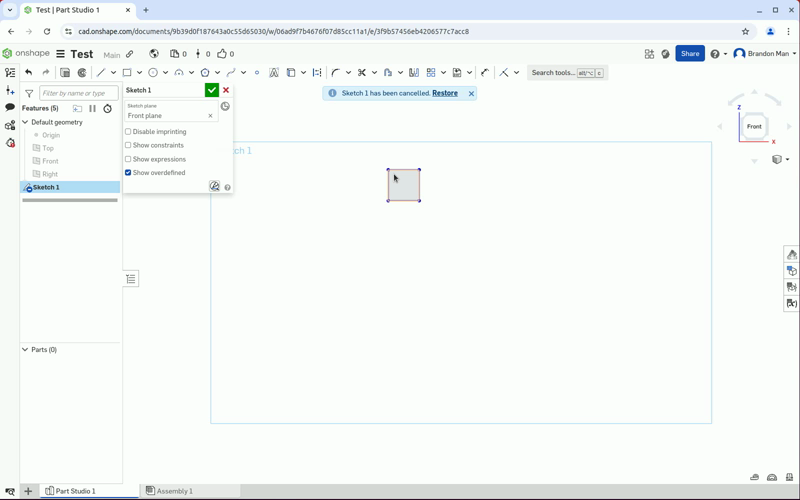
scroll(6)
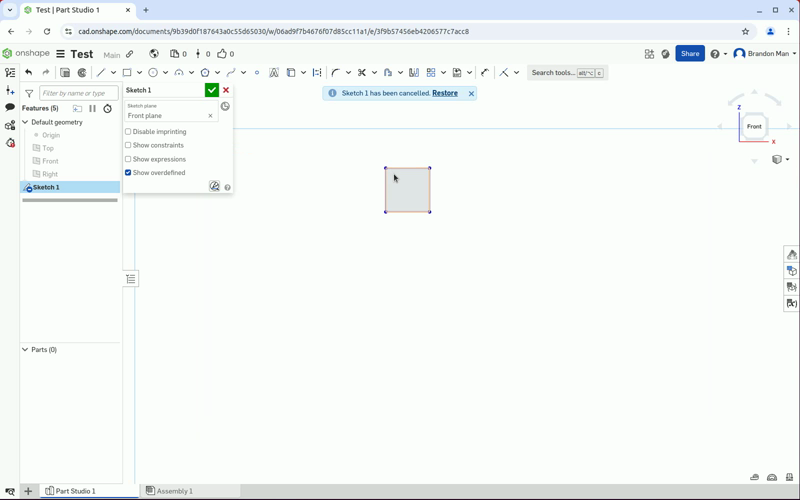
scroll(6)
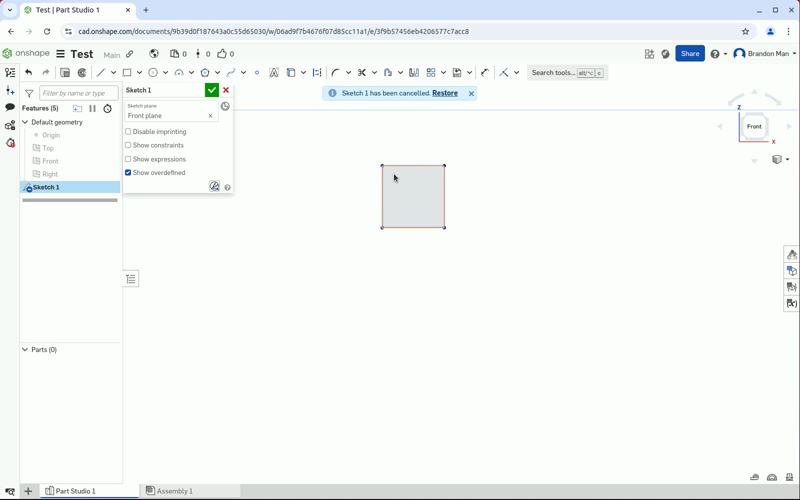
scroll(6)
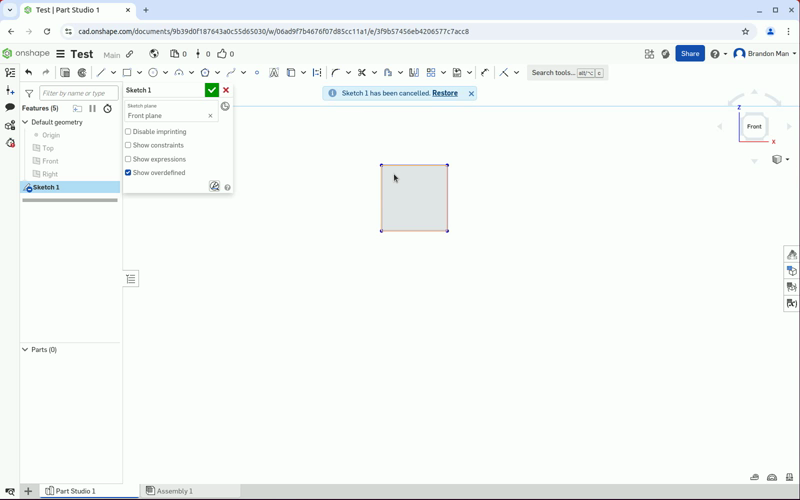
scroll(6)
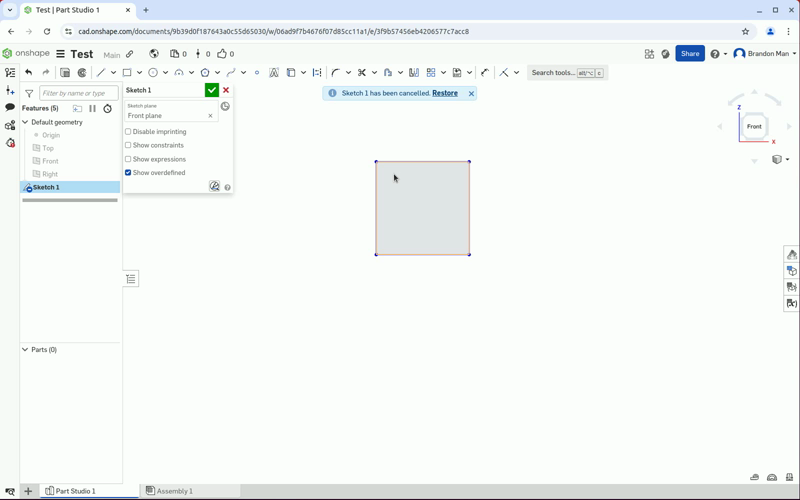
scroll(6)
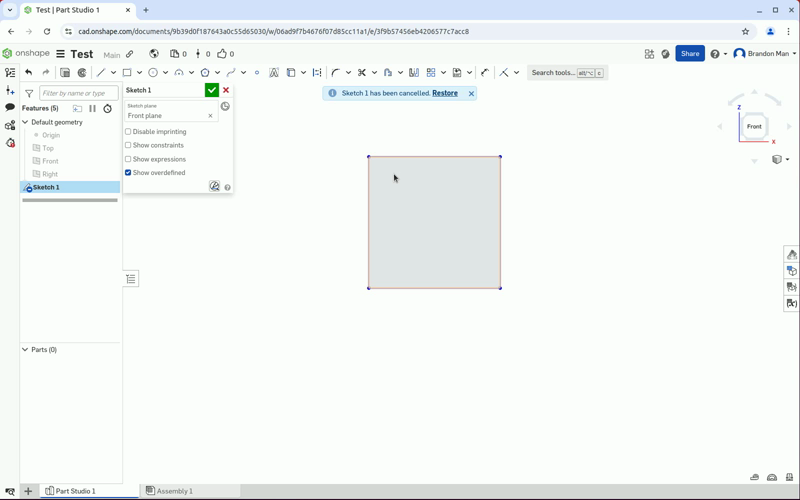
scroll(6)
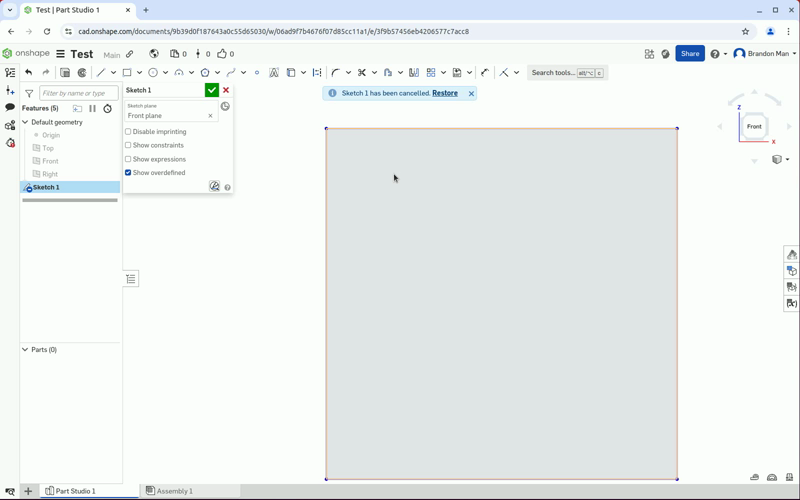
click(394, 173)
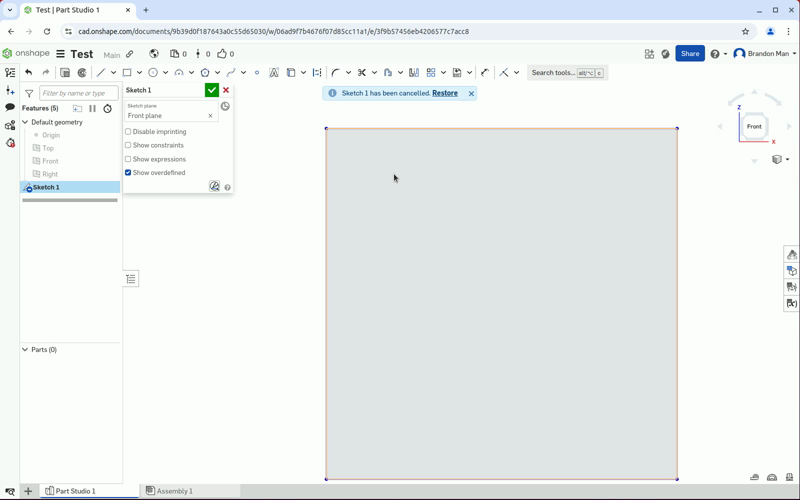
scroll(-6)
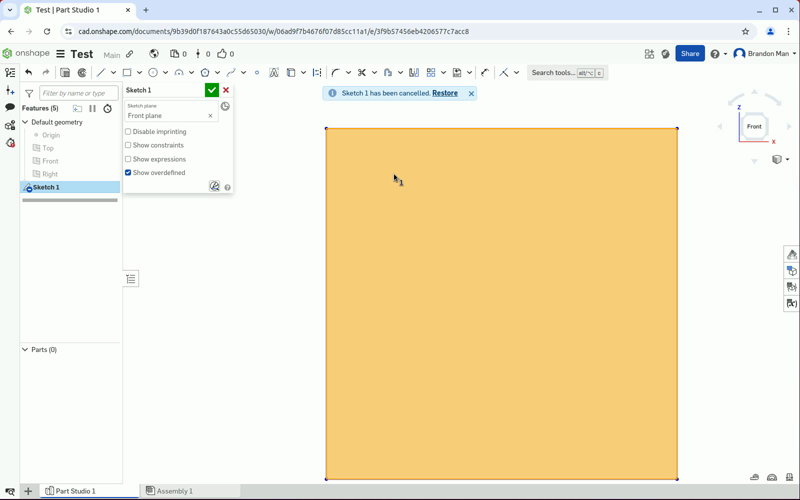
scroll(-6)
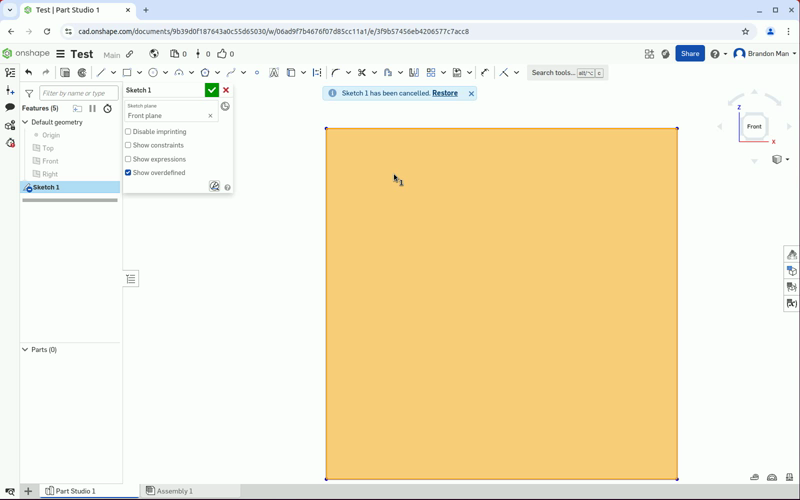
scroll(-6)
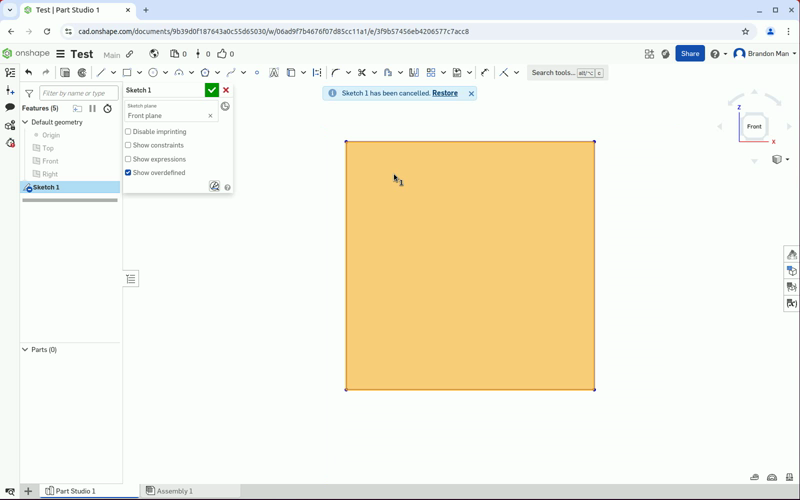
scroll(-6)
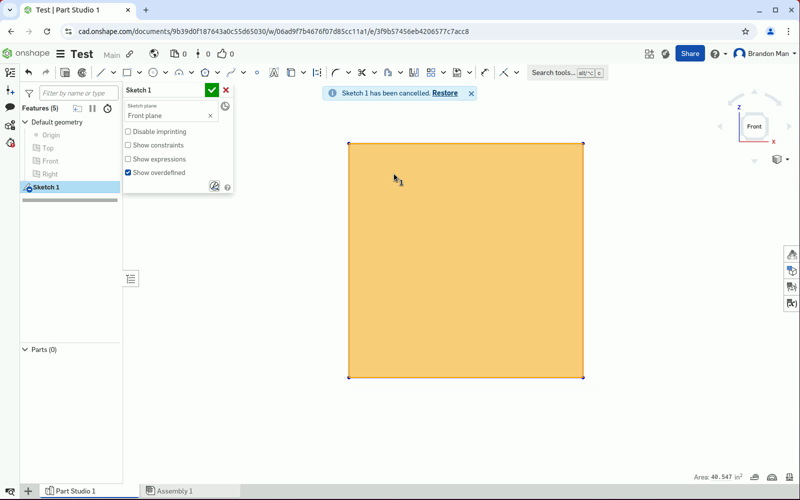
scroll(-6)
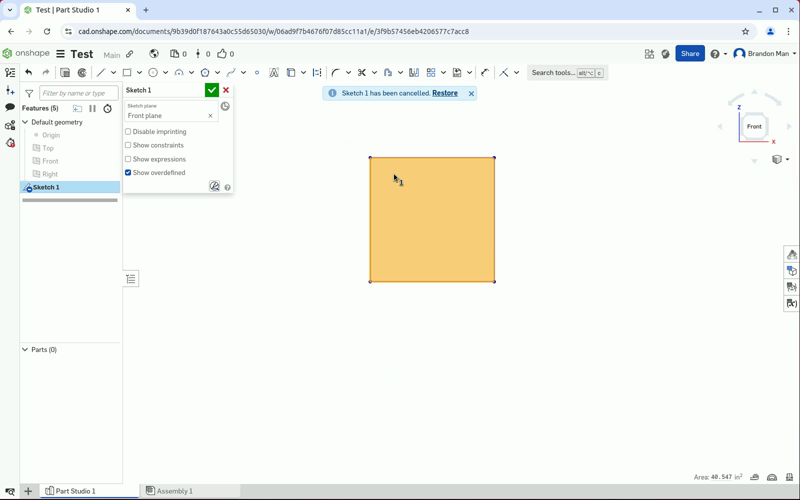
scroll(-6)
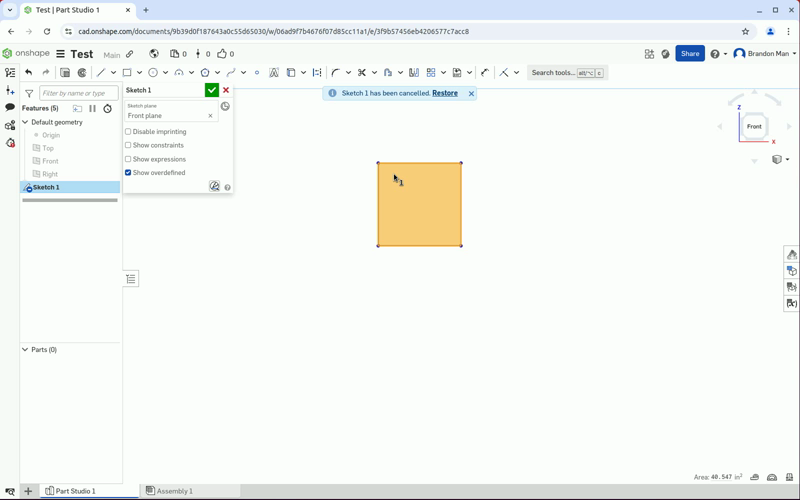
scroll(-6)
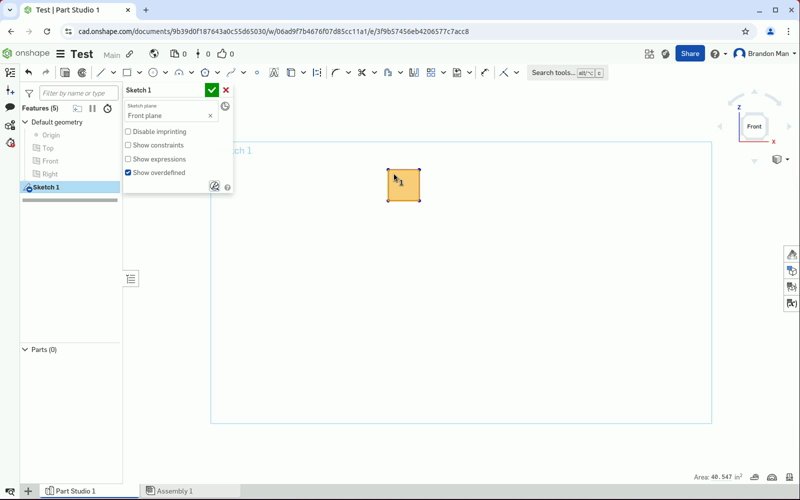
mouse_move(73, 352)
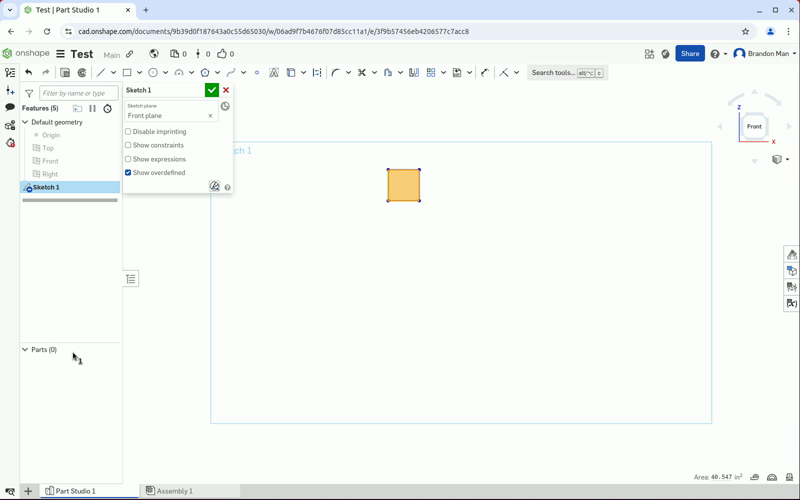
key(shift+y)
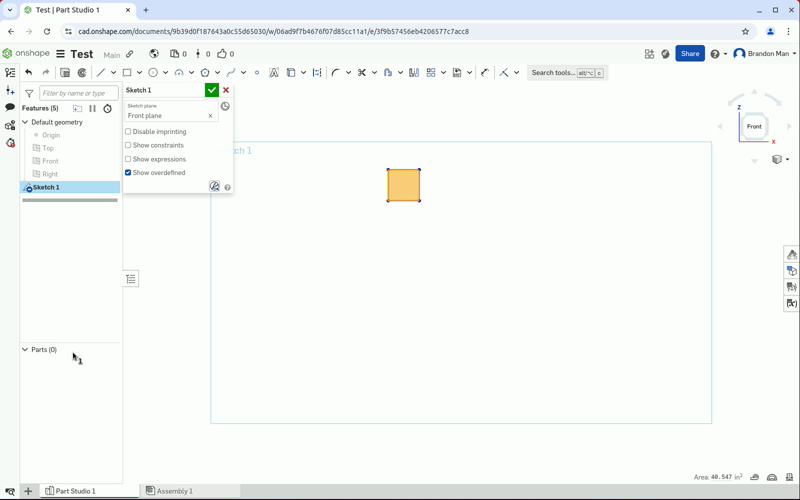
key(shift+e)
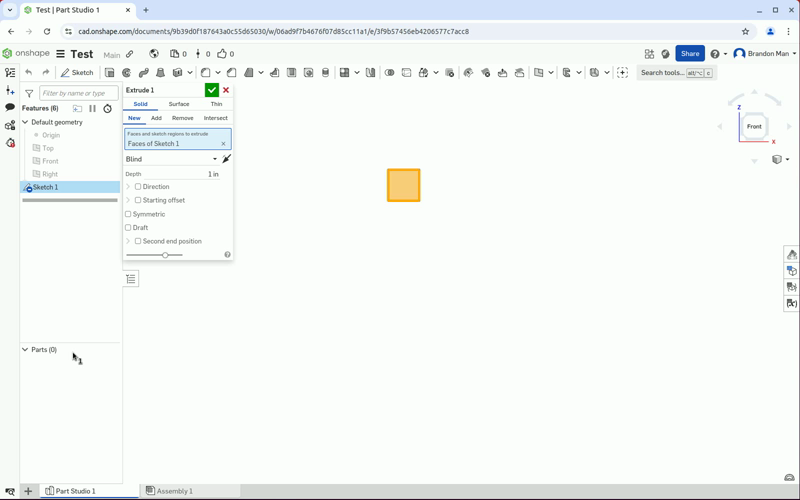
mouse_move(143, 106)
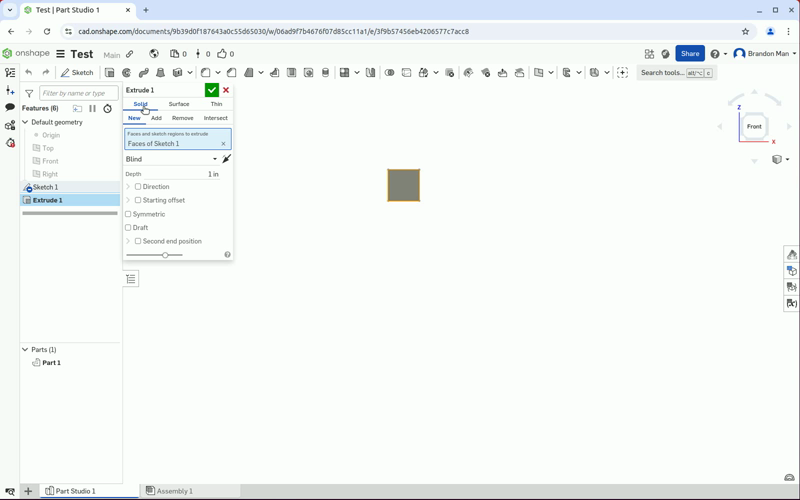
click(143, 106)
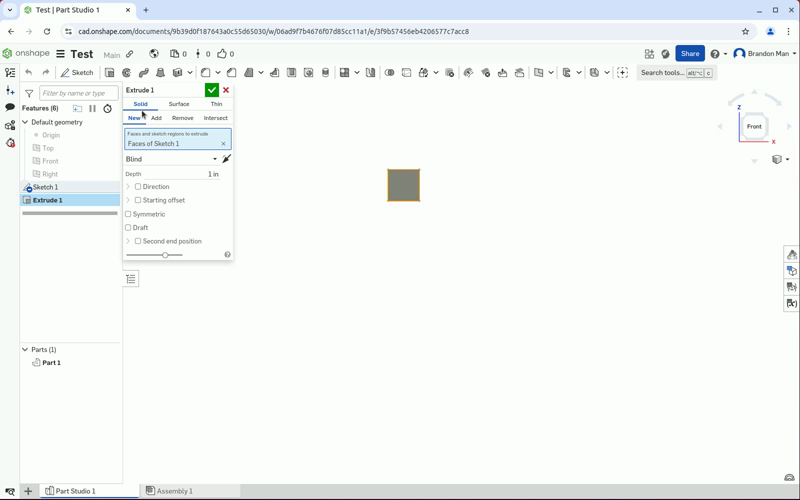
mouse_move(137, 120)
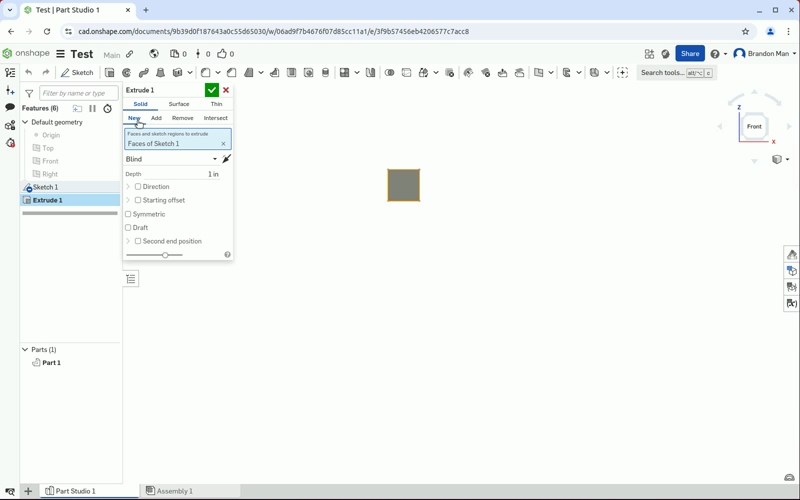
click(137, 120)
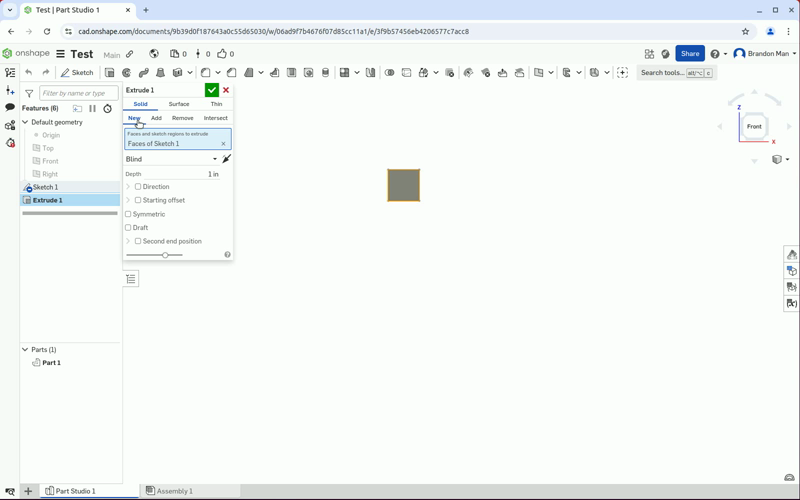
key(tab, 4)
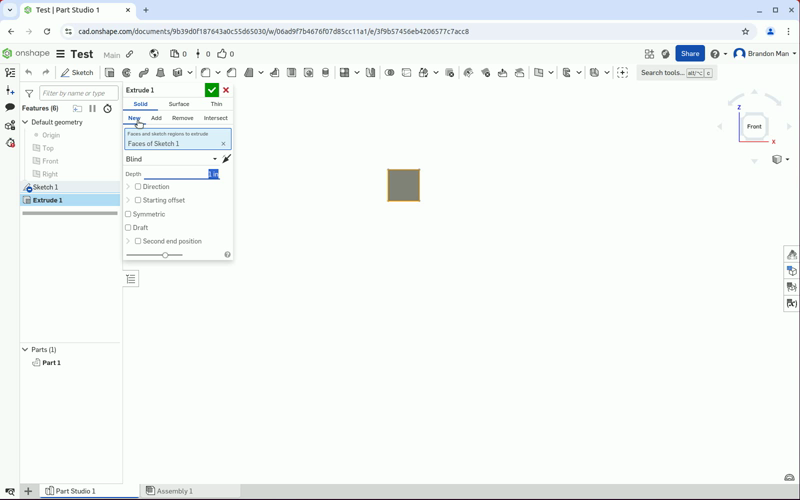
text(6.018)
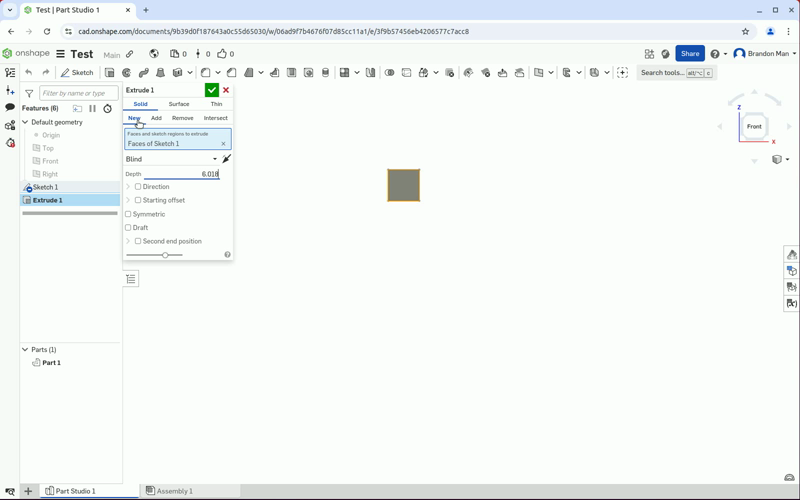
key(enter)
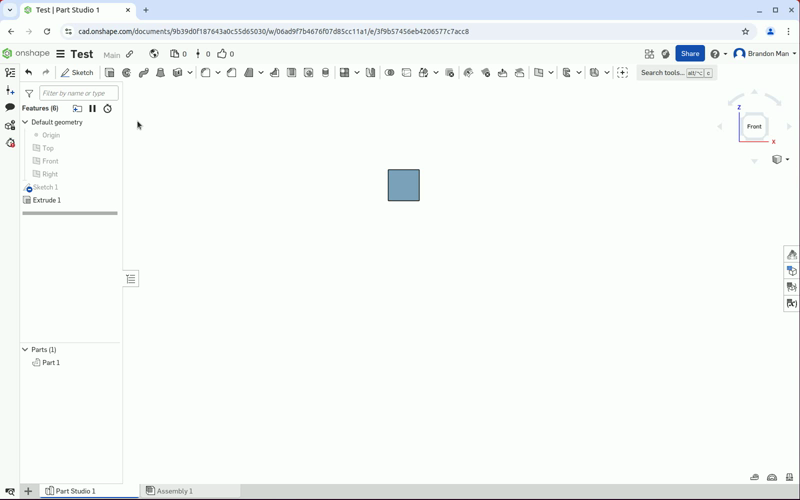
key(shift+h)
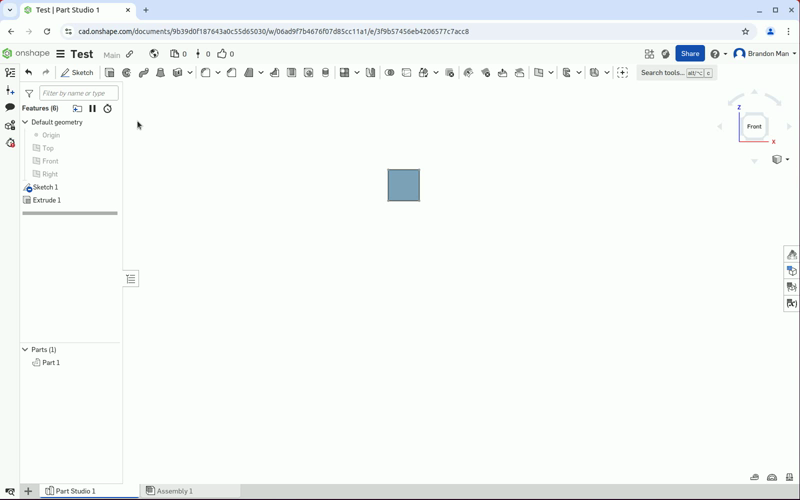
key(shift+h)
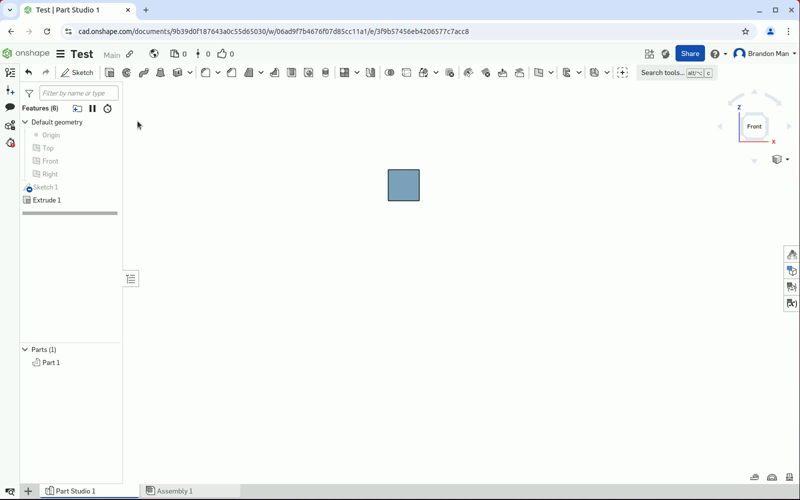
mouse_move(73, 189)
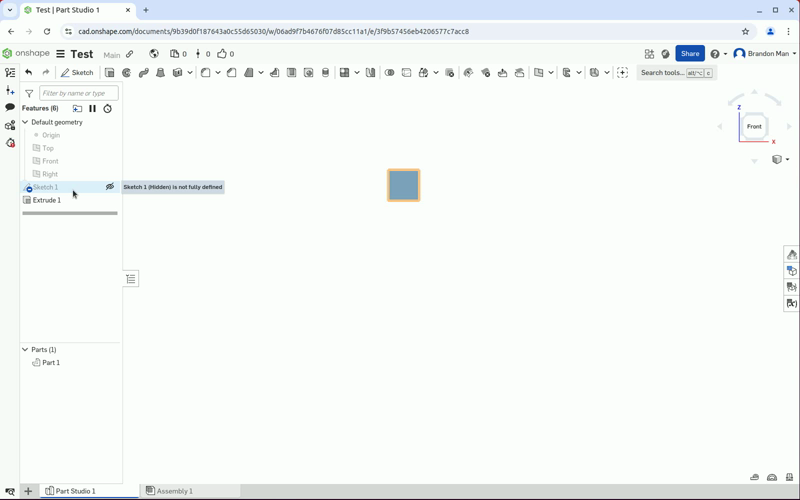
click(73, 189)
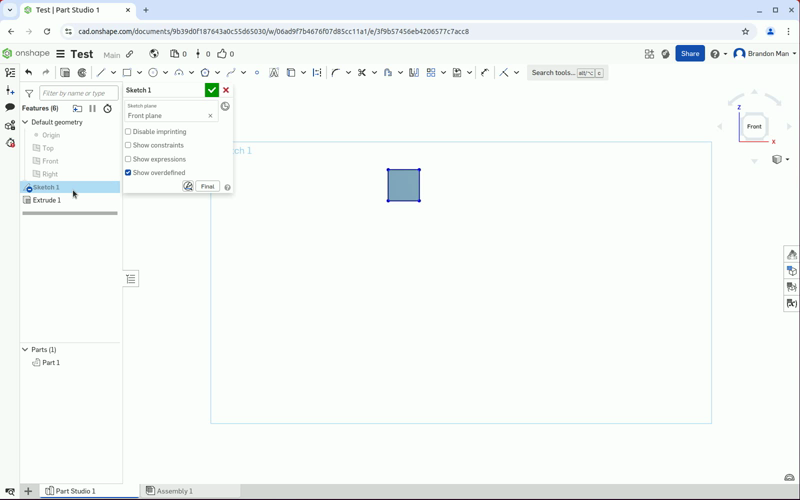
mouse_move(229, 92)
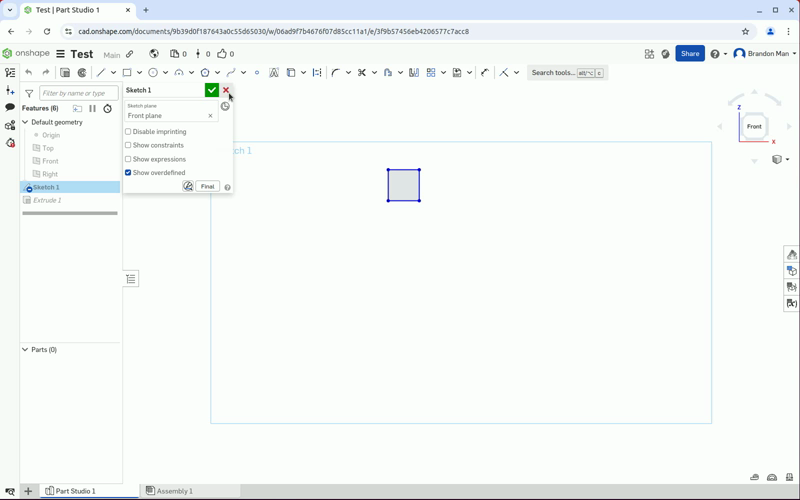
click(229, 92)
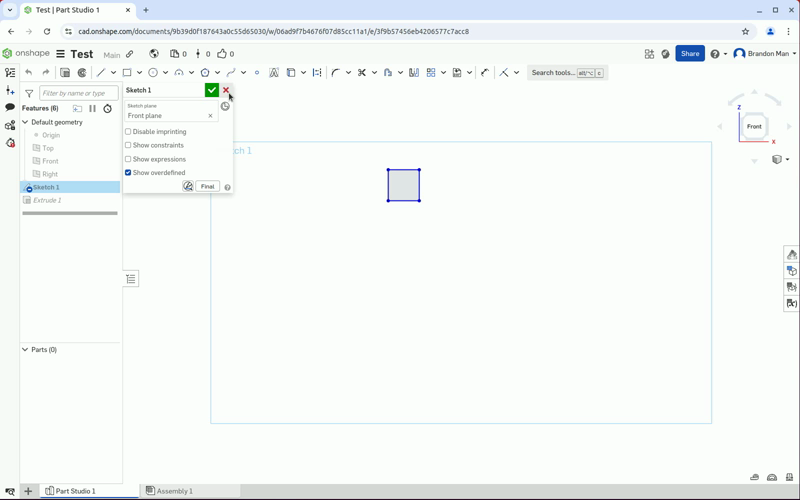
key(shift+s)
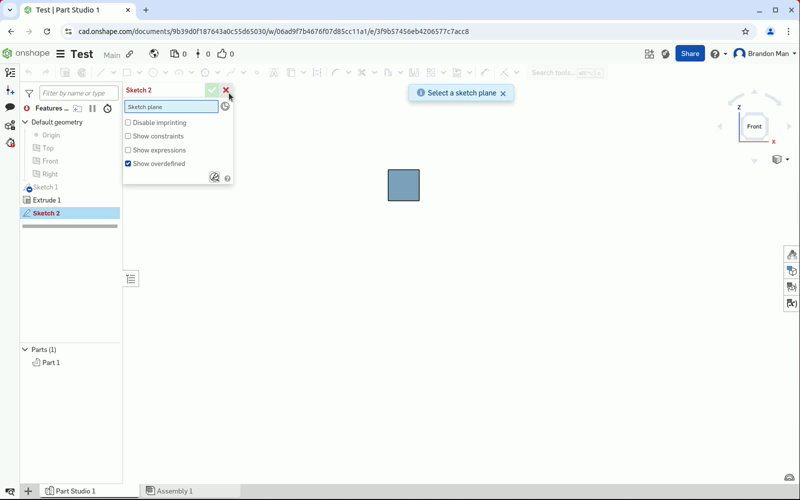
mouse_move(73, 163)
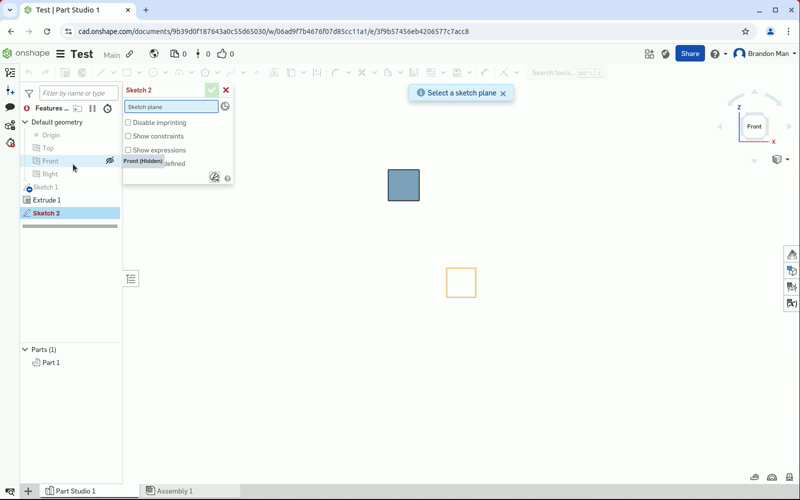
click(73, 163)
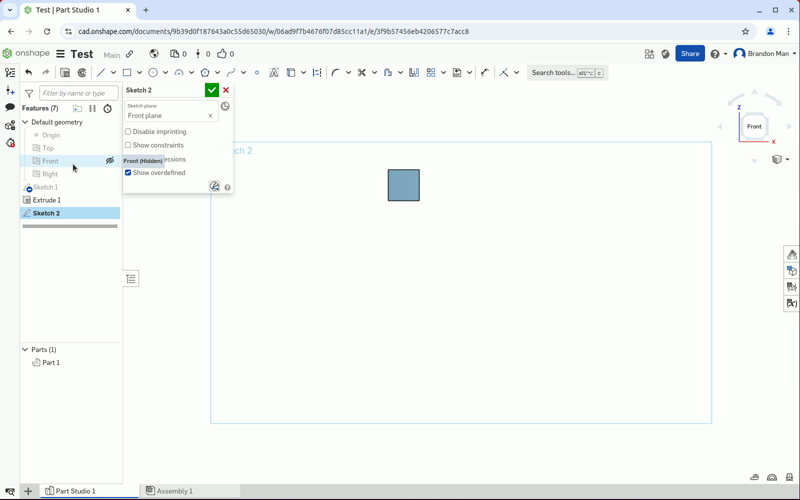
mouse_move(73, 352)
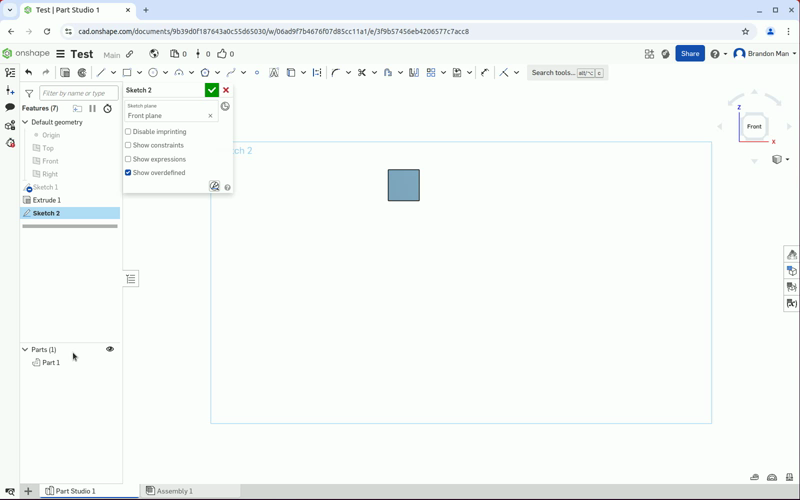
key(y)
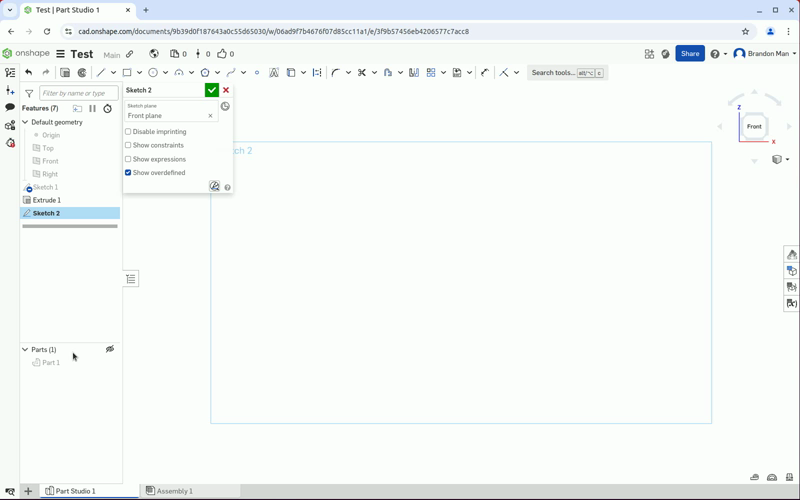
key(l)
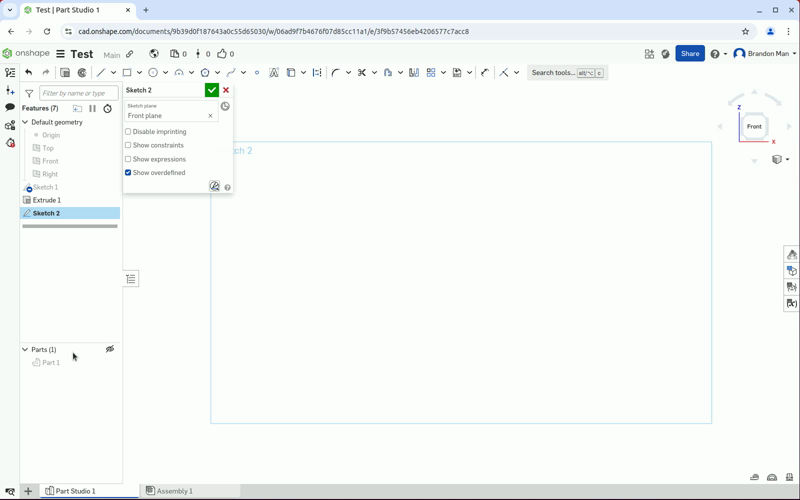
key_down(shift)
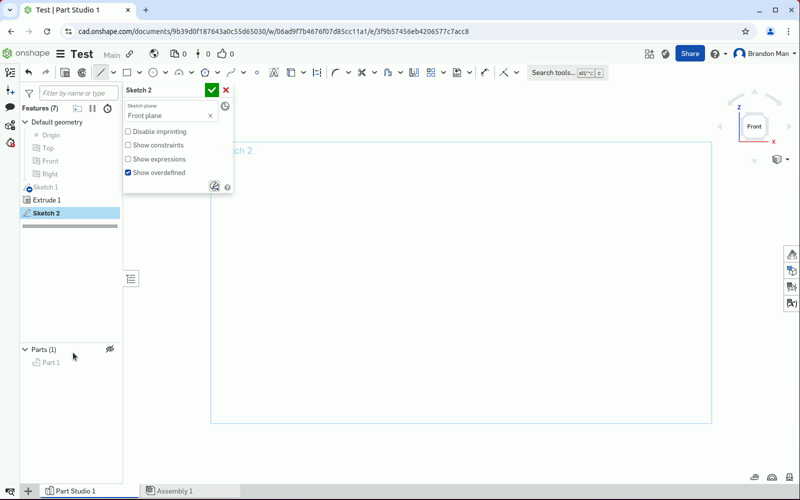
mouse_move(388, 352)
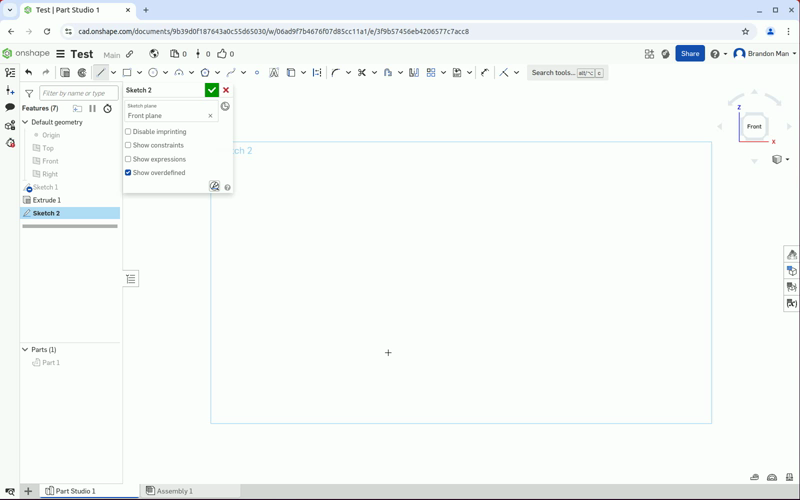
click(388, 352)
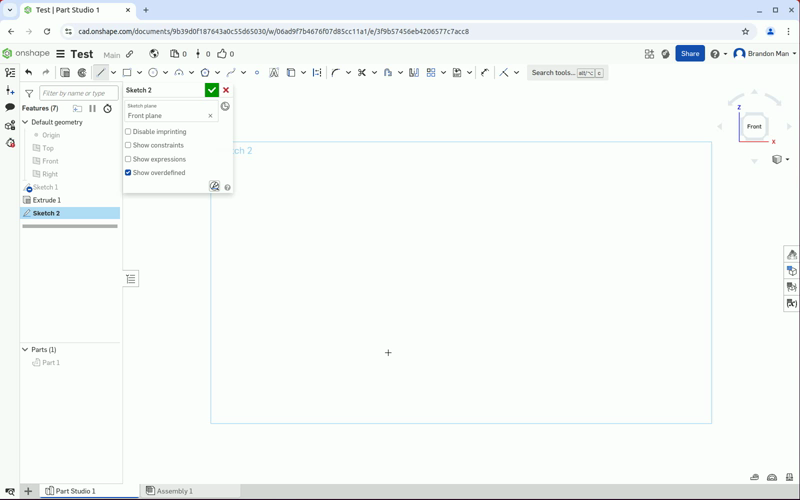
key_up(shift)
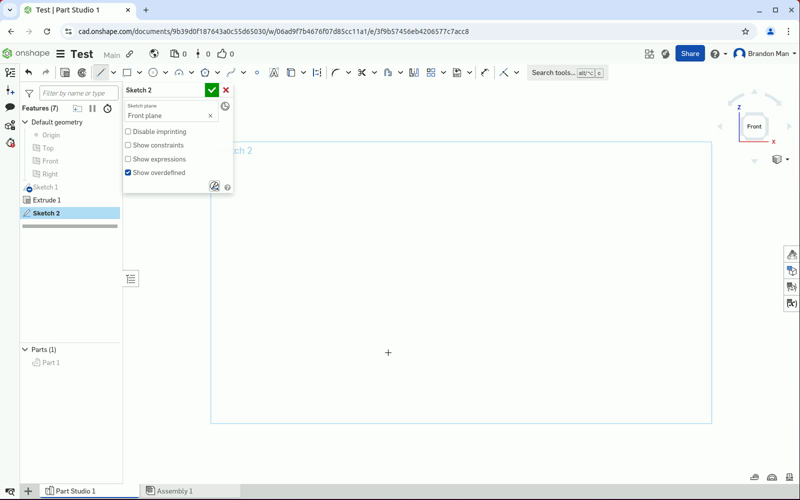
key_down(shift)
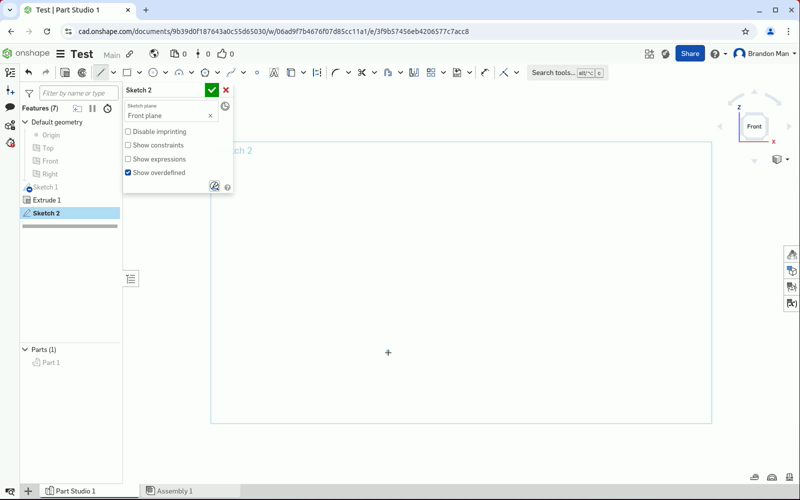
mouse_move(418, 352)
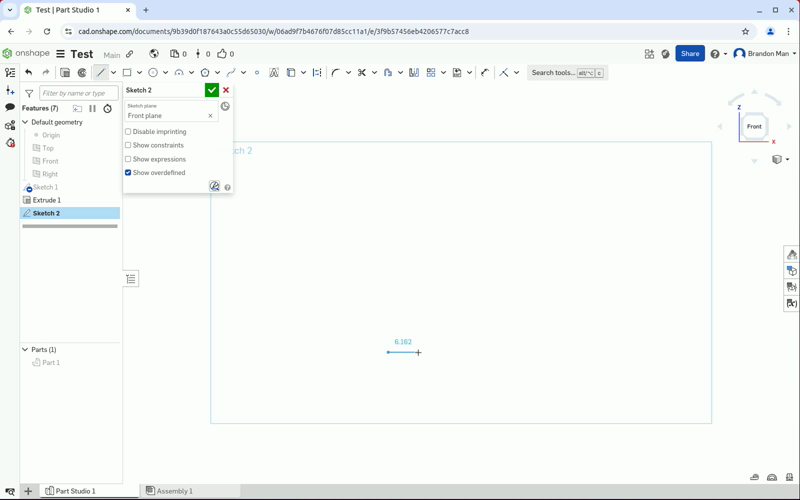
mouse_move(418, 352)
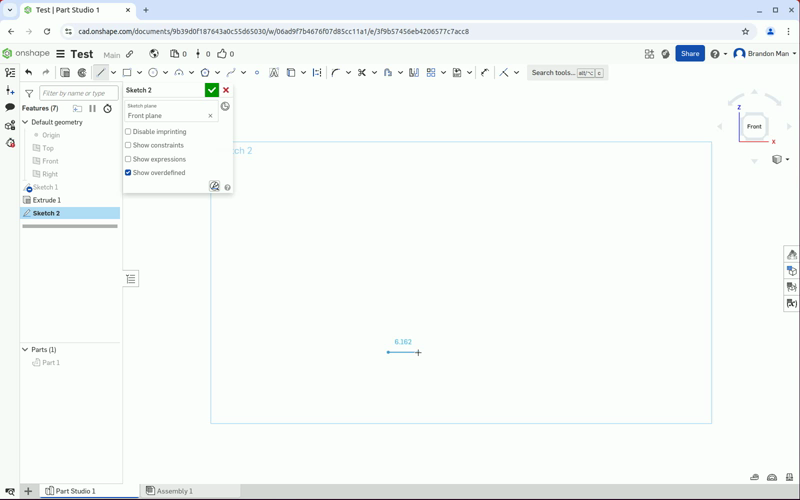
click(418, 352)
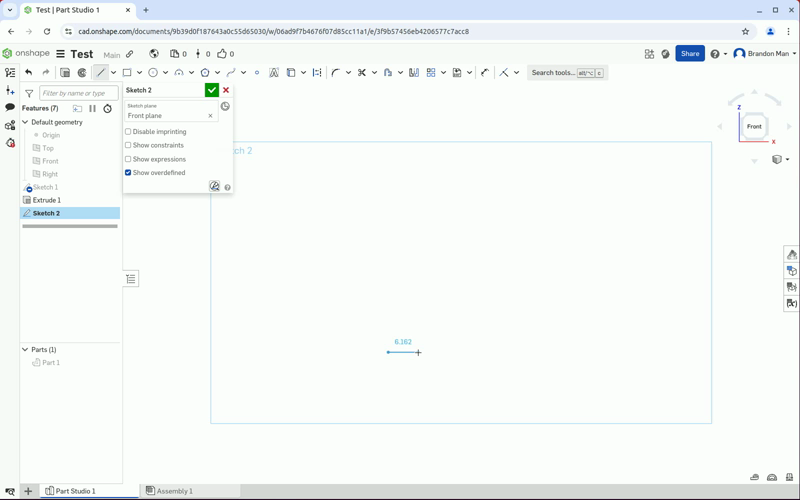
key_up(shift)
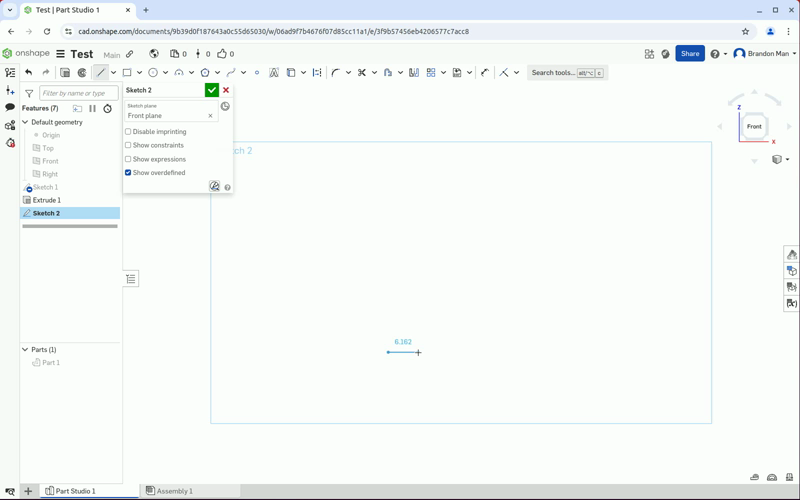
key_down(shift)
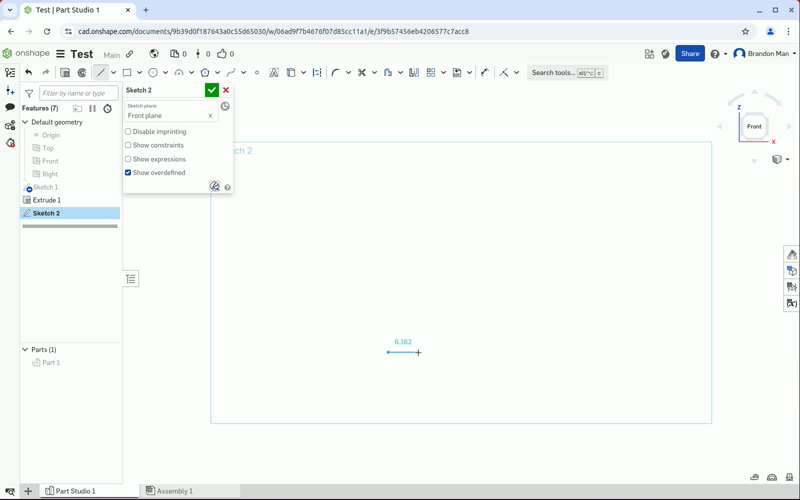
mouse_move(418, 201)
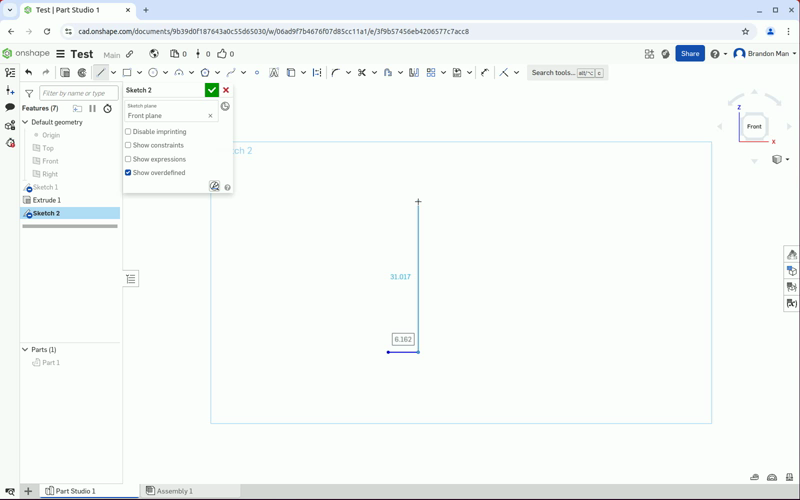
click(418, 201)
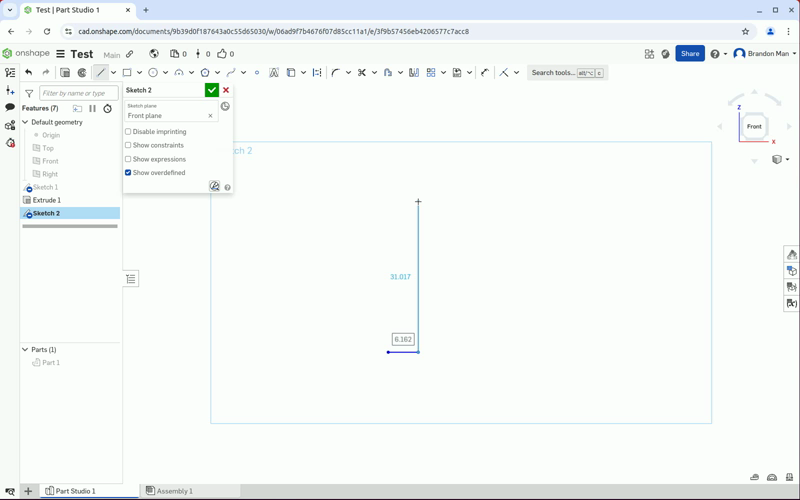
key_up(shift)
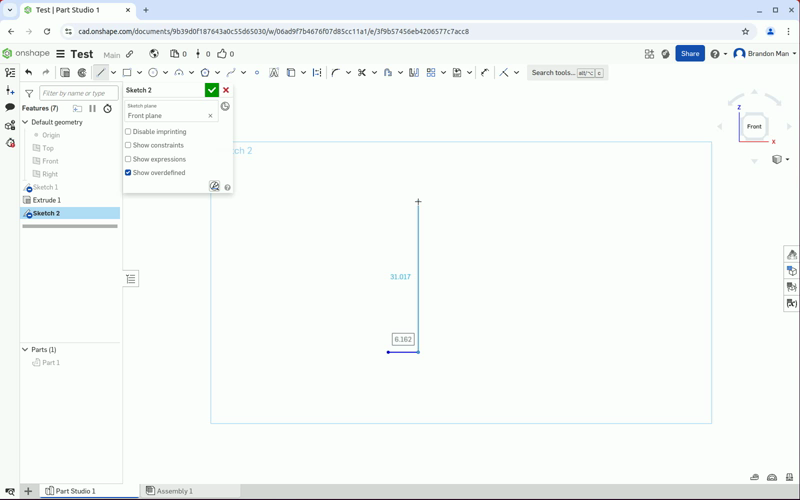
key_down(shift)
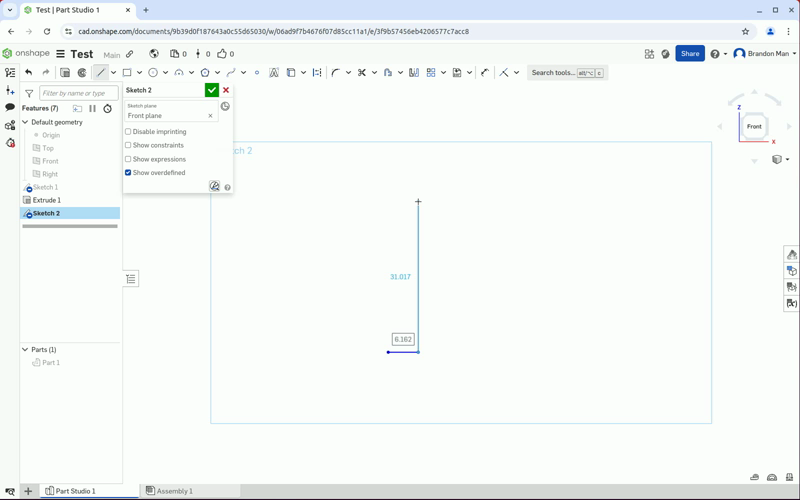
mouse_move(448, 201)
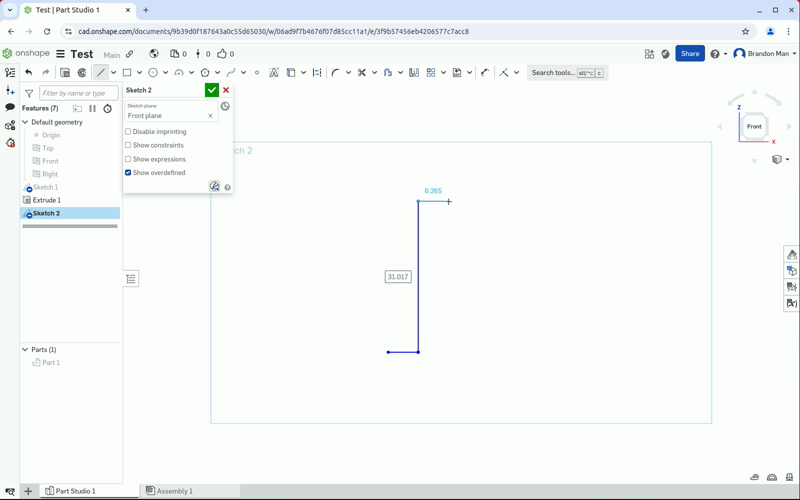
mouse_move(388, 201)
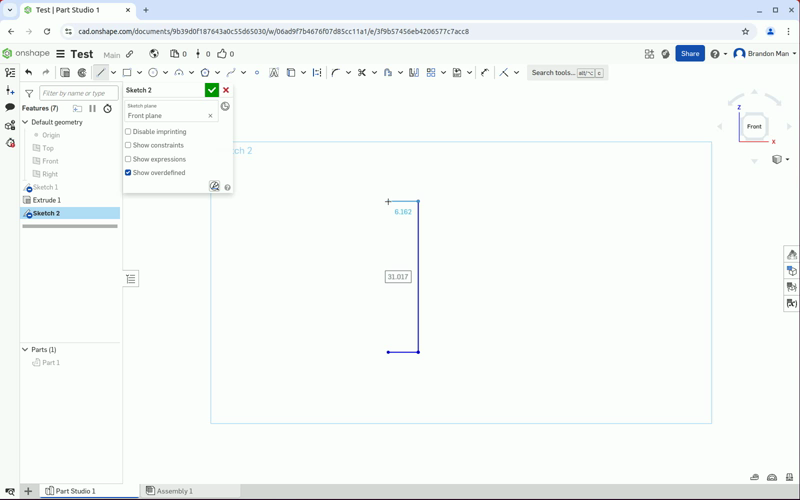
click(388, 201)
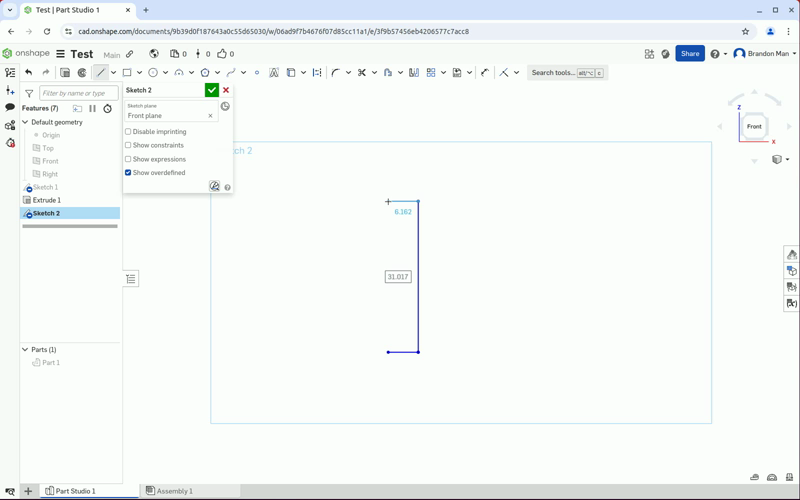
key_up(shift)
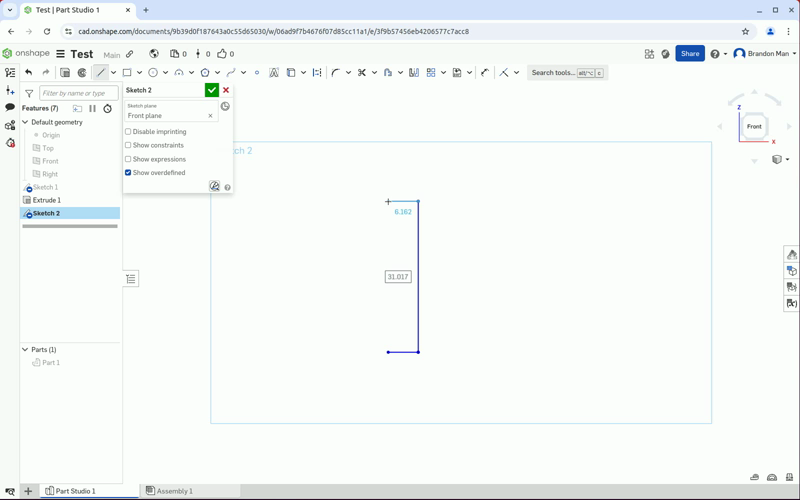
key_down(shift)
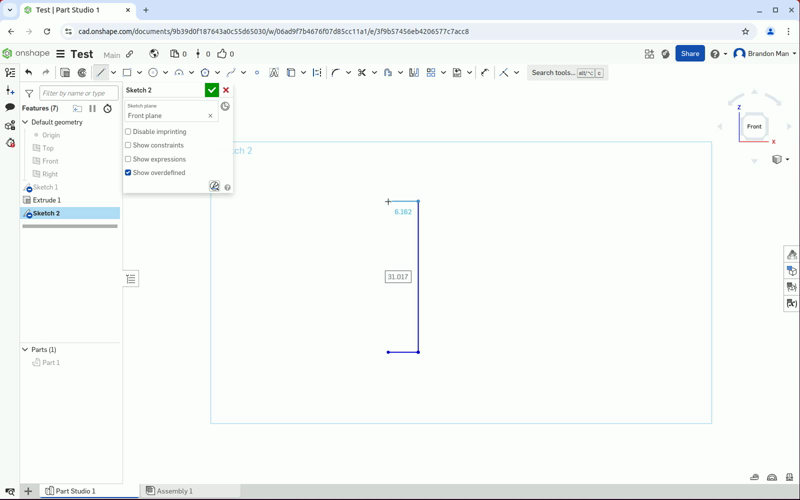
mouse_move(388, 352)
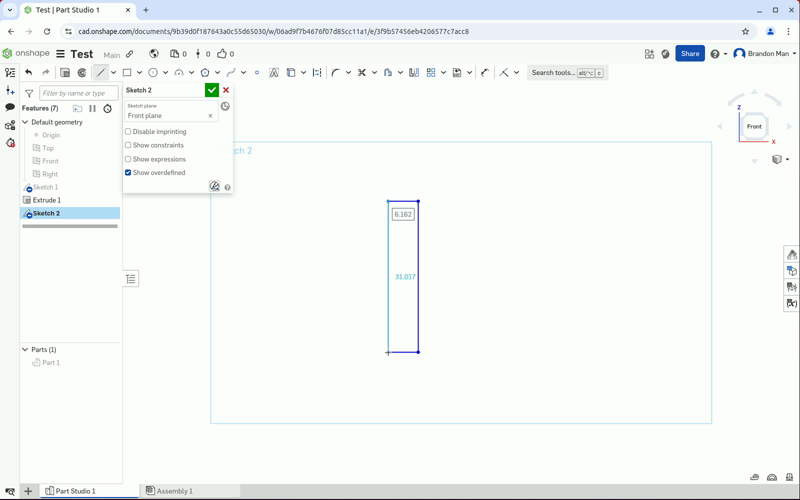
key_up(shift)
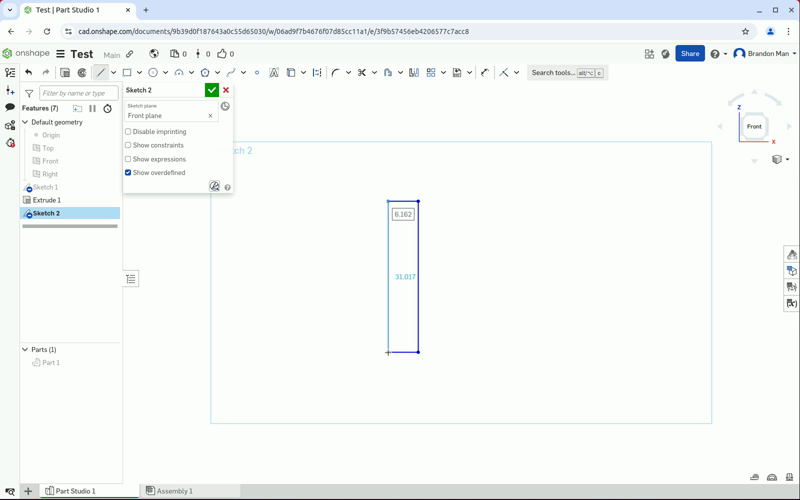
click(388, 352)
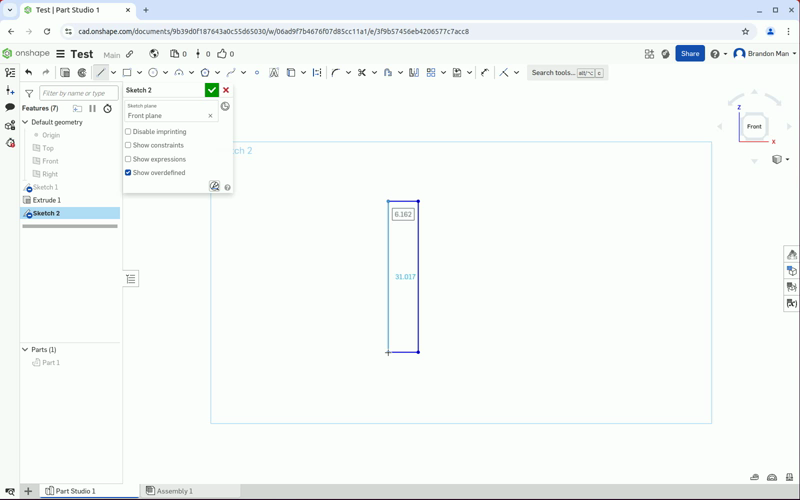
key(esc)
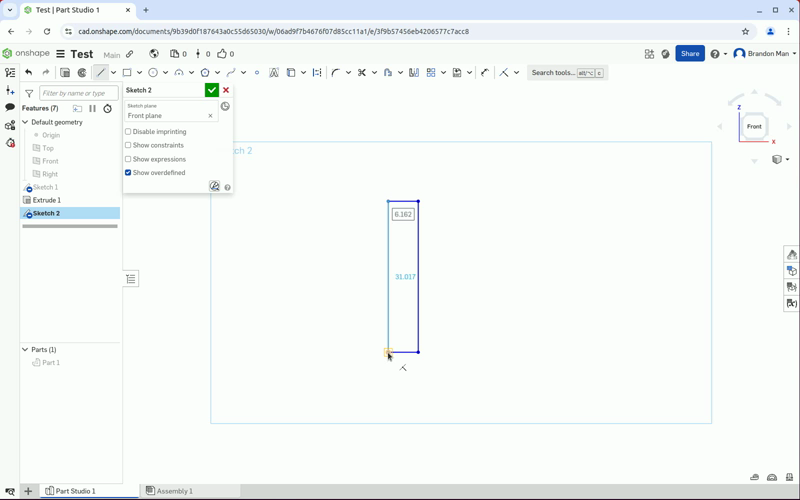
mouse_move(409, 345)
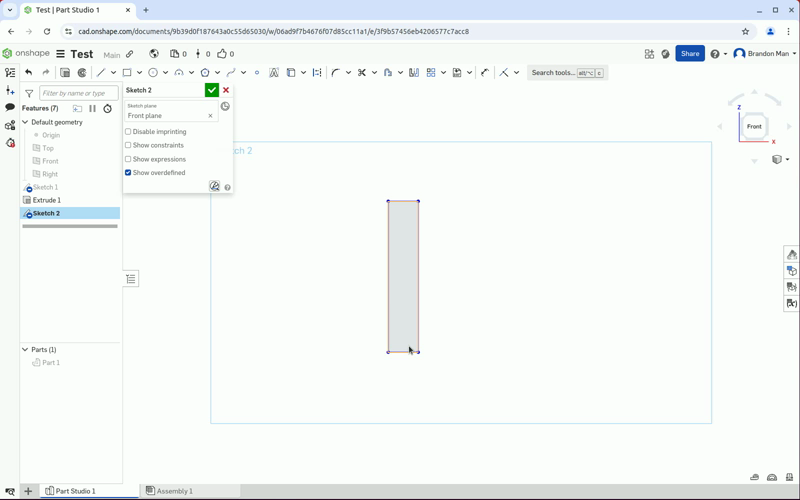
click(409, 345)
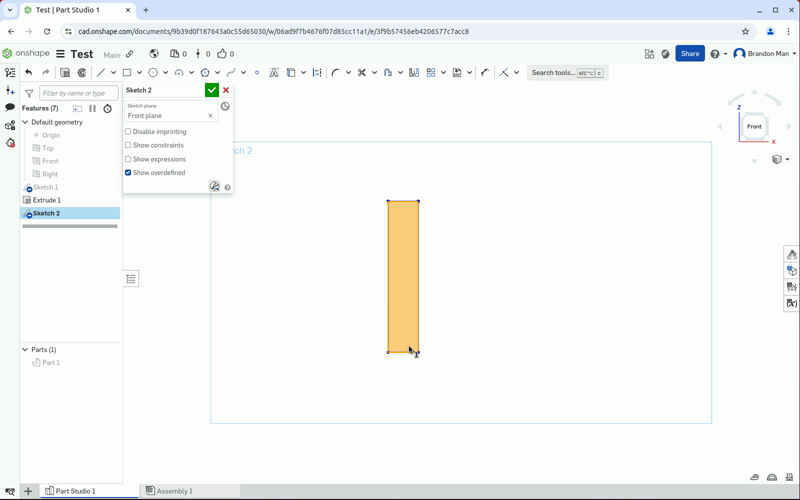
mouse_move(73, 352)
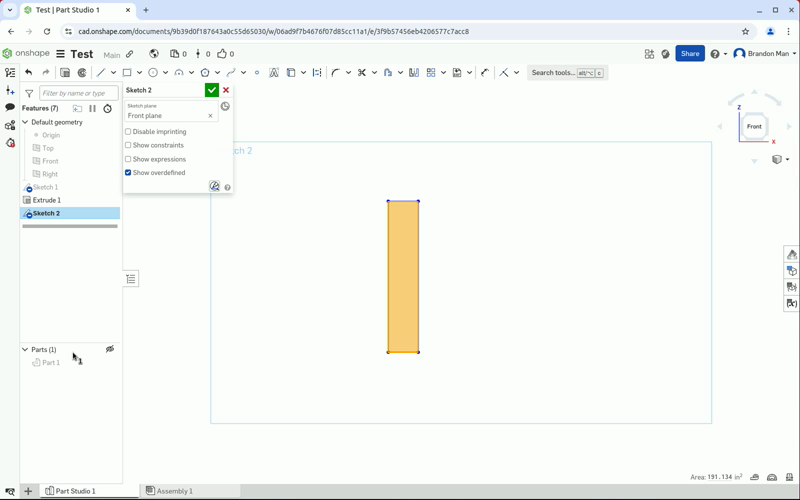
key(shift+y)
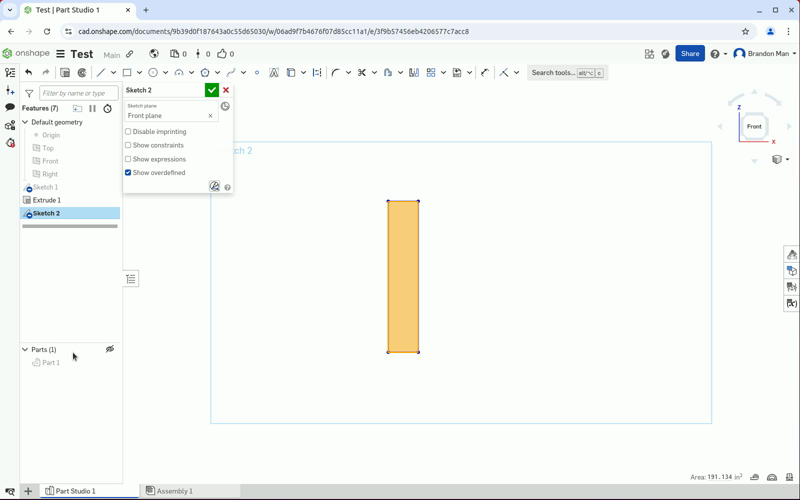
key(shift+e)
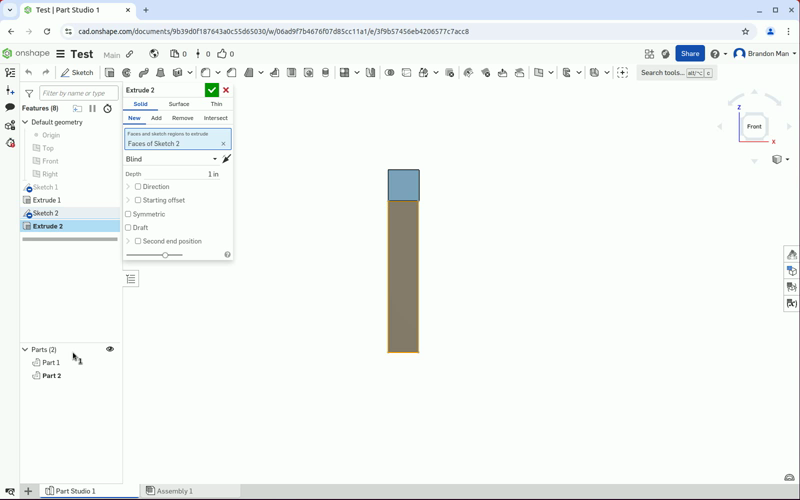
mouse_move(143, 106)
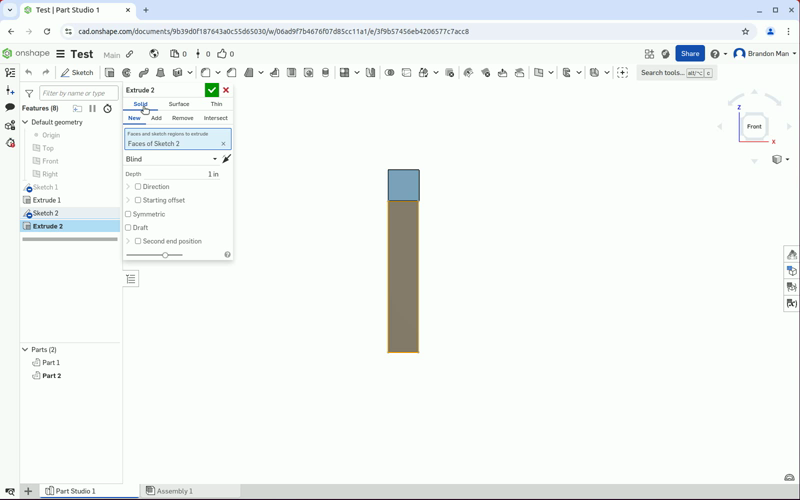
click(143, 106)
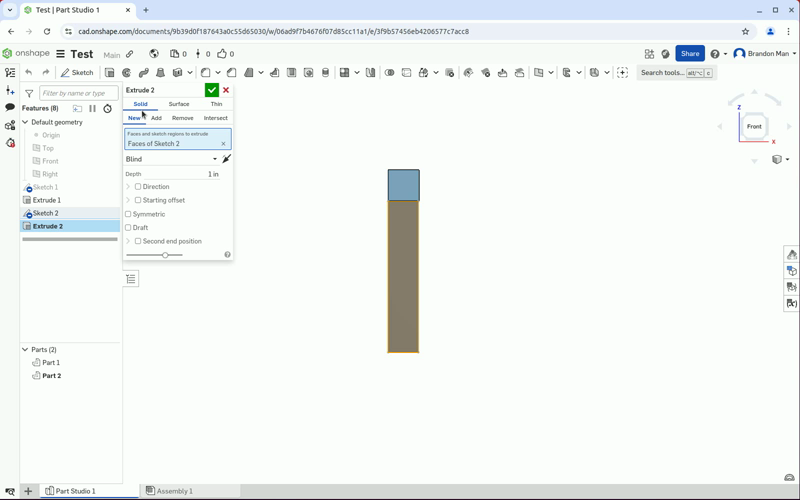
mouse_move(137, 120)
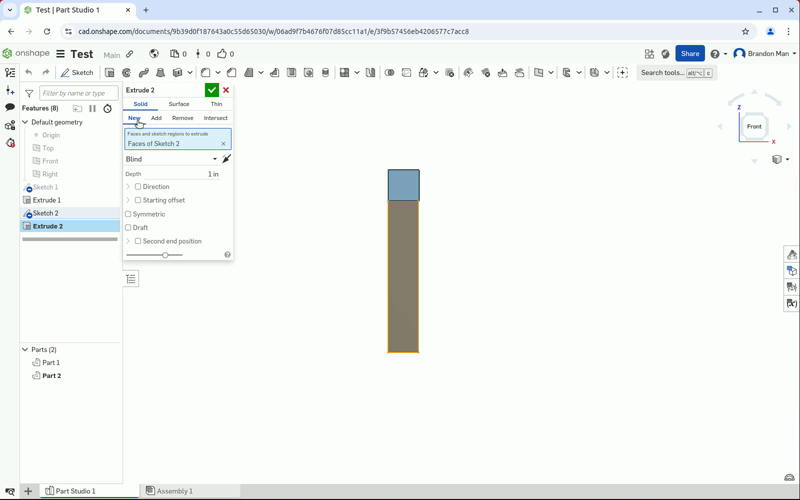
click(137, 120)
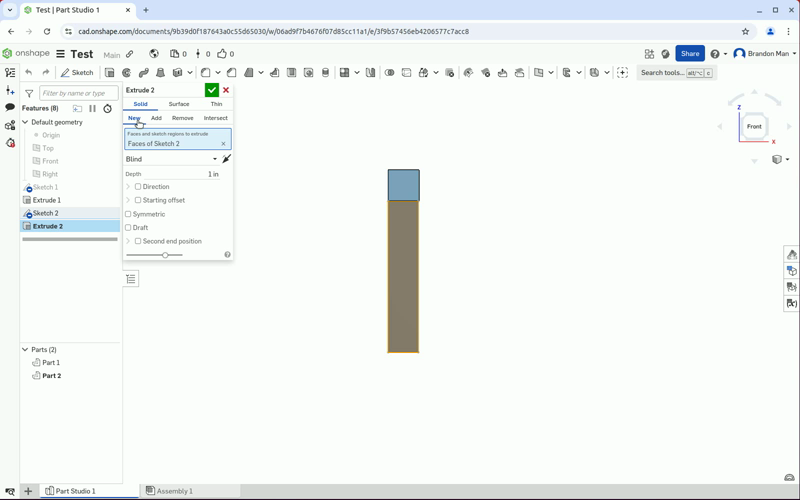
key(tab, 4)
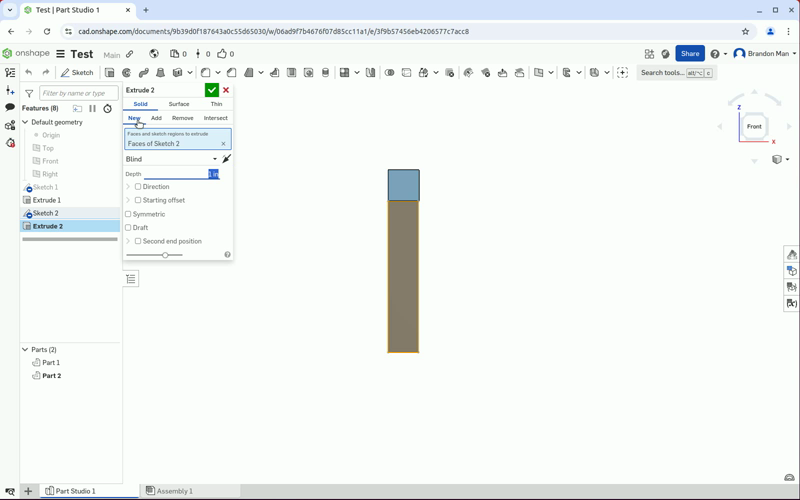
text(6.018)
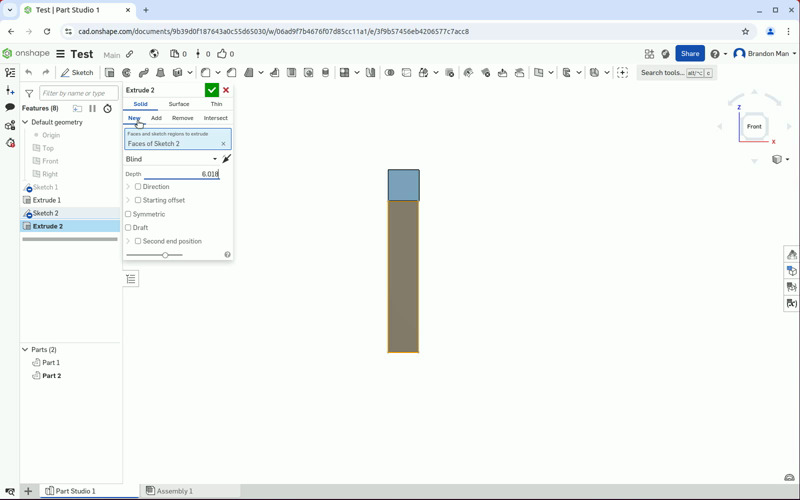
key(enter)
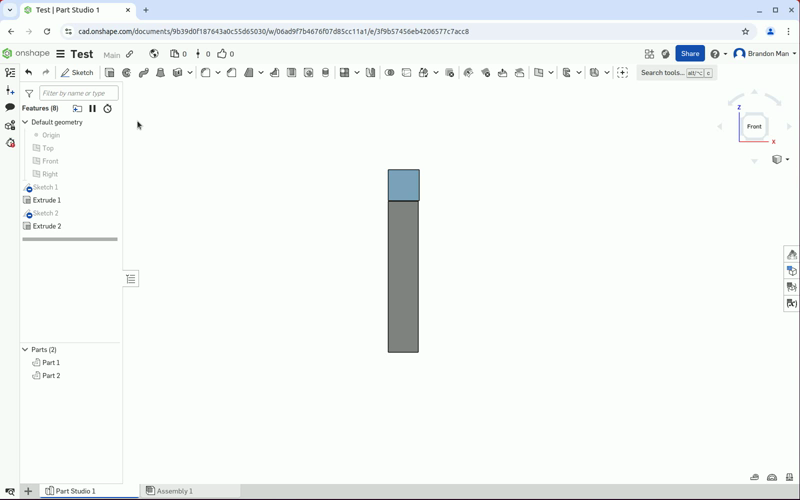
key(shift+h)
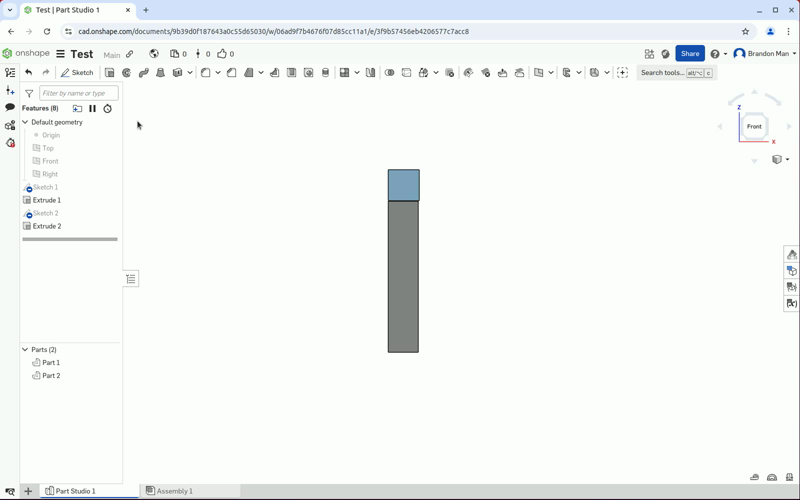
key(shift+h)
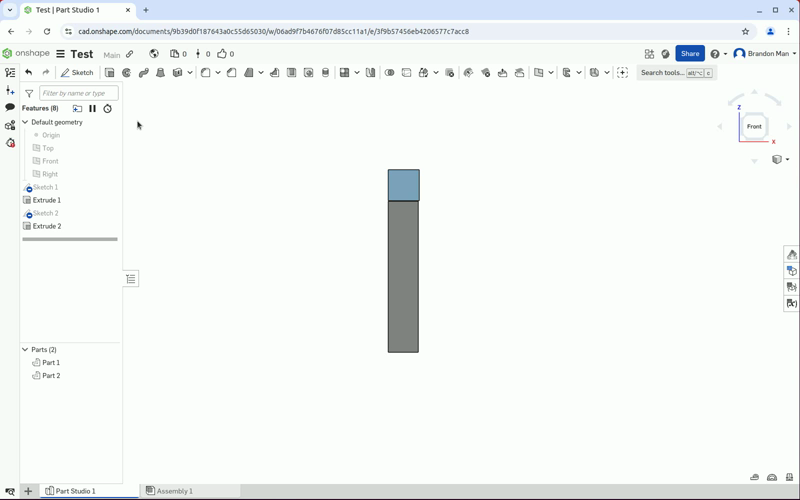
mouse_move(73, 189)
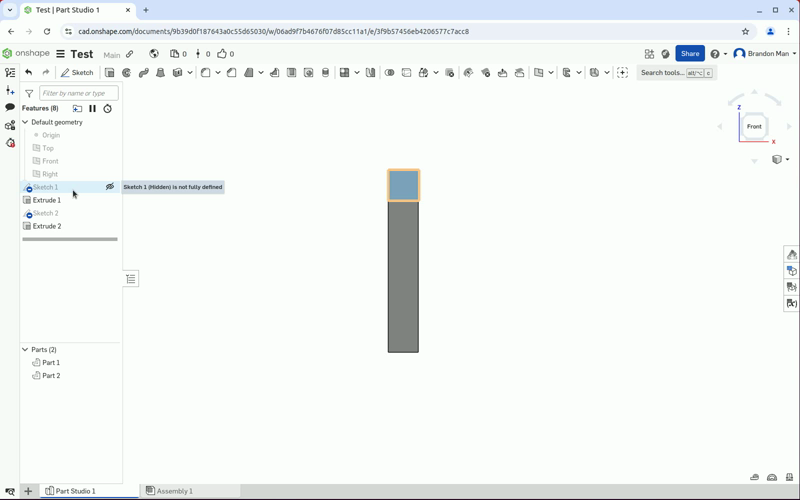
click(73, 189)
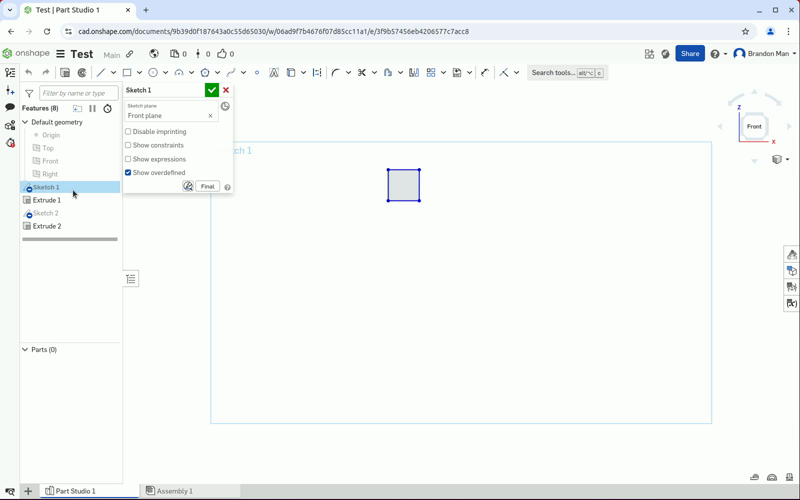
mouse_move(229, 92)
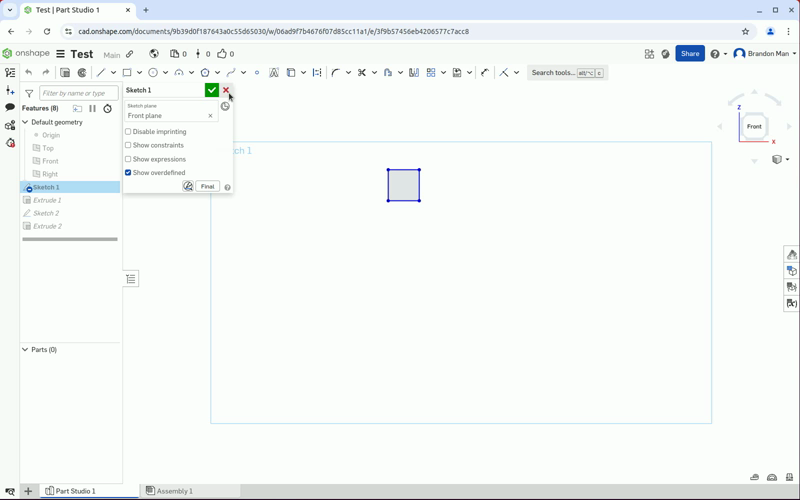
click(229, 92)
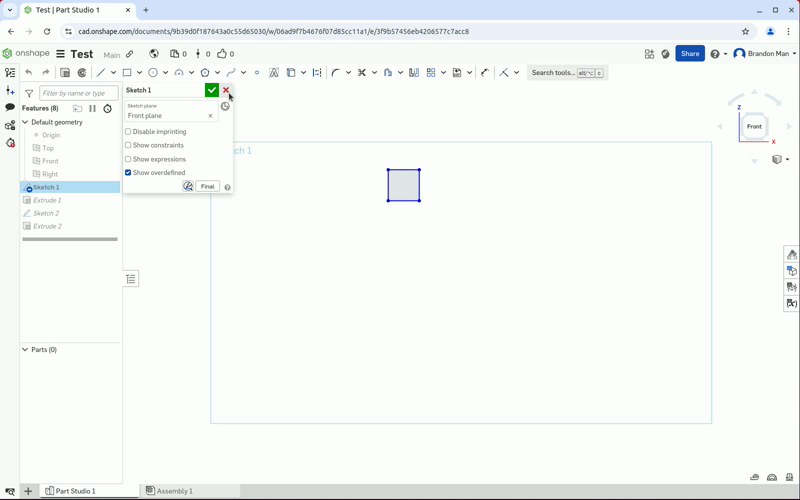
key(shift+s)
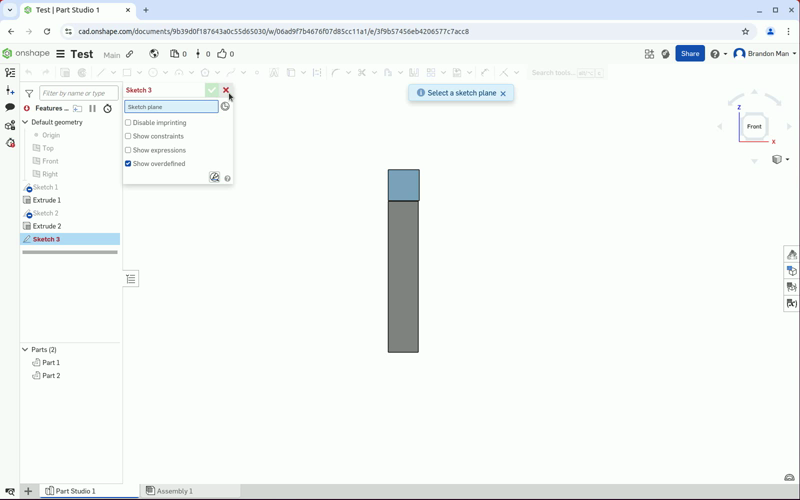
mouse_move(73, 163)
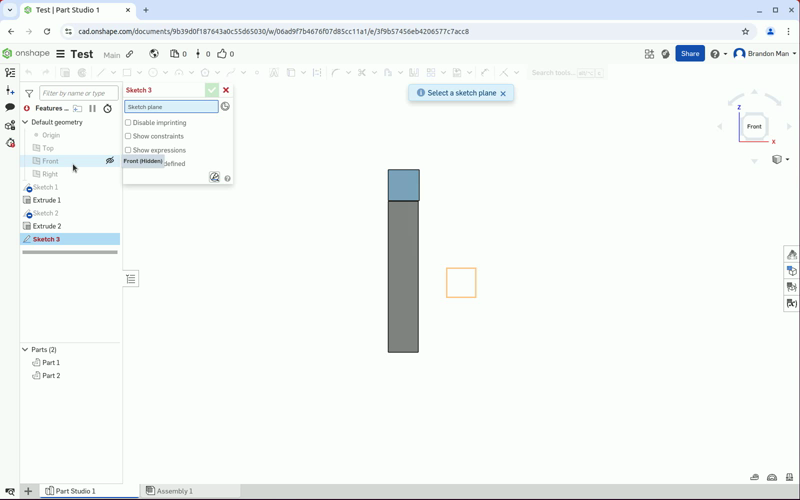
click(73, 163)
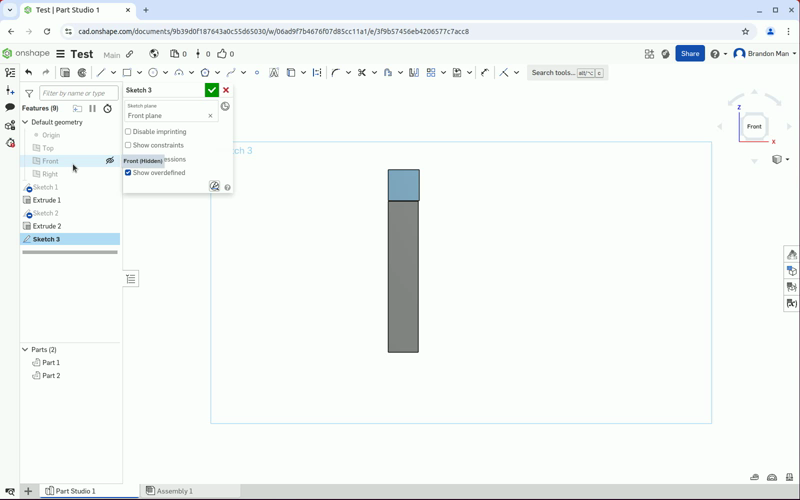
mouse_move(73, 352)
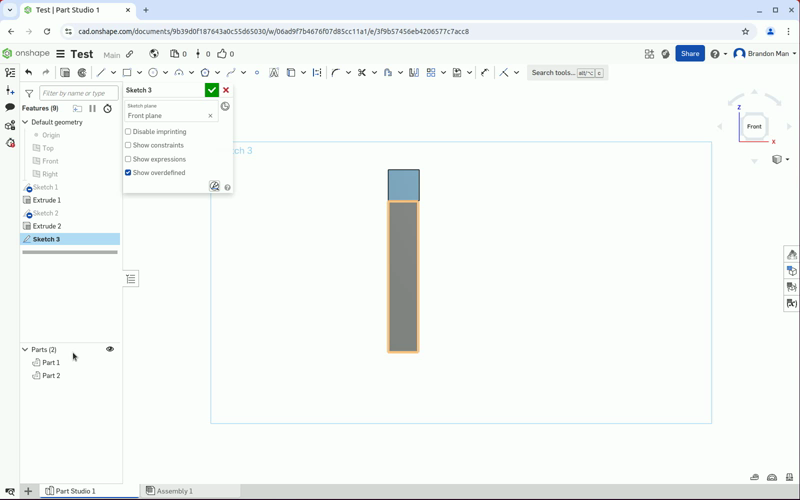
key(y)
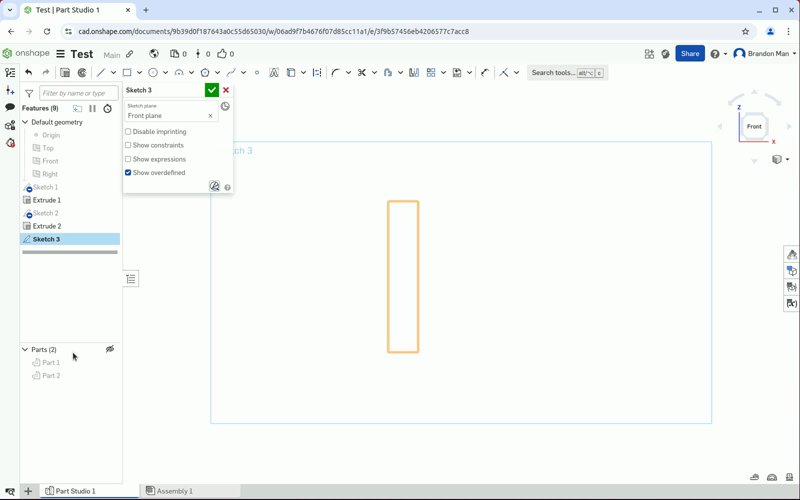
key(l)
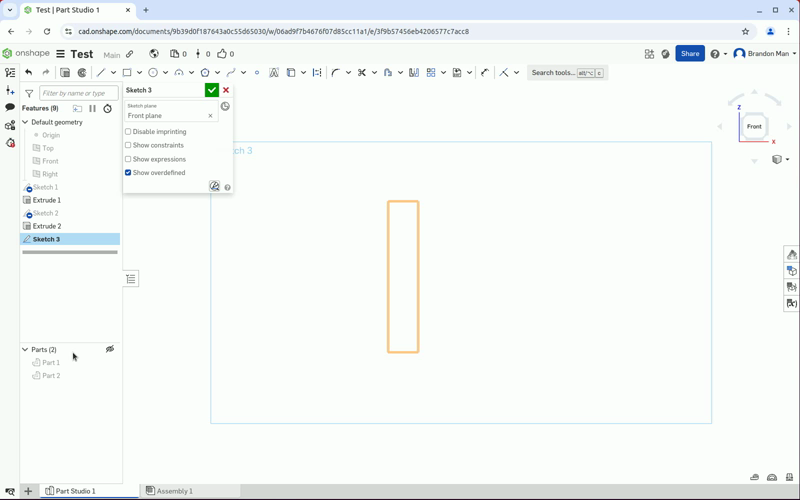
key_down(shift)
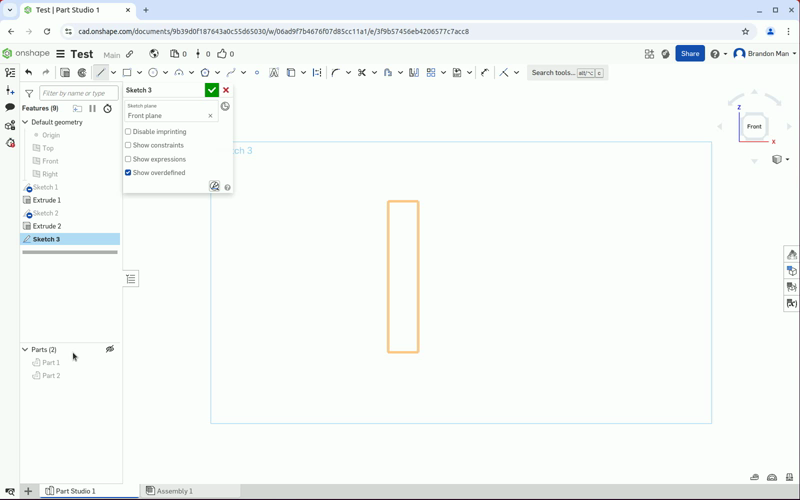
mouse_move(418, 200)
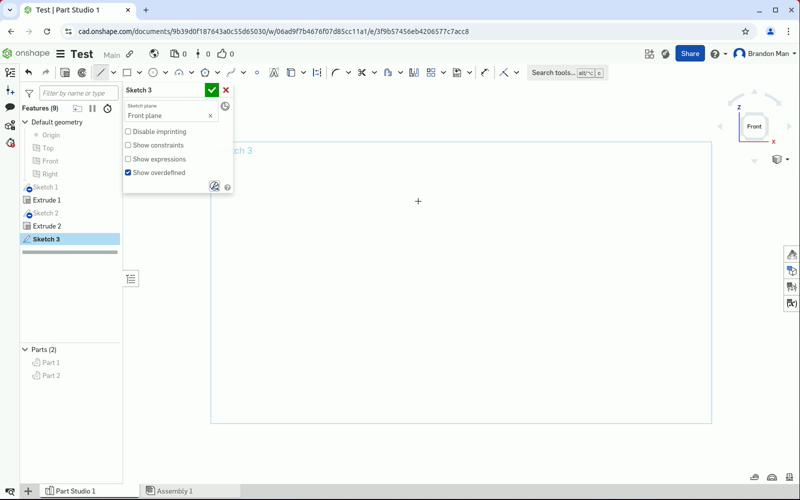
click(418, 200)
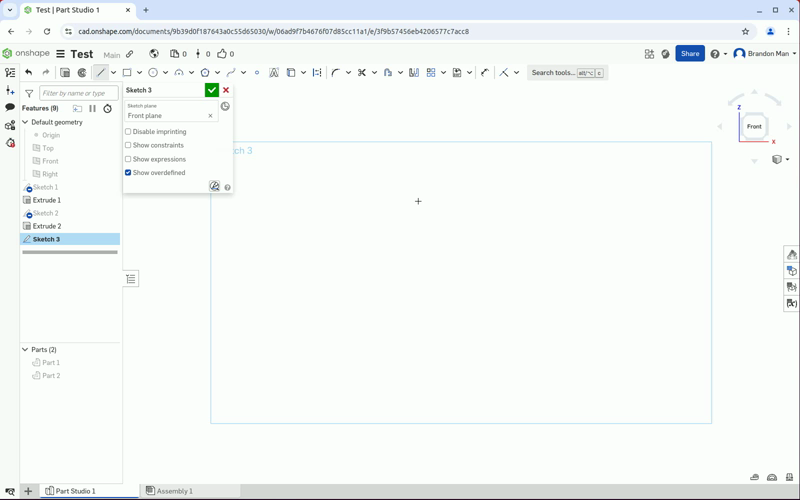
key_up(shift)
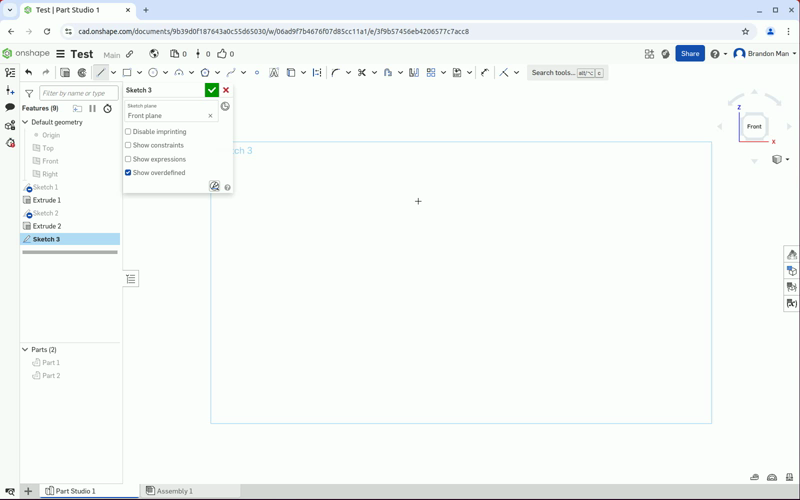
key_down(shift)
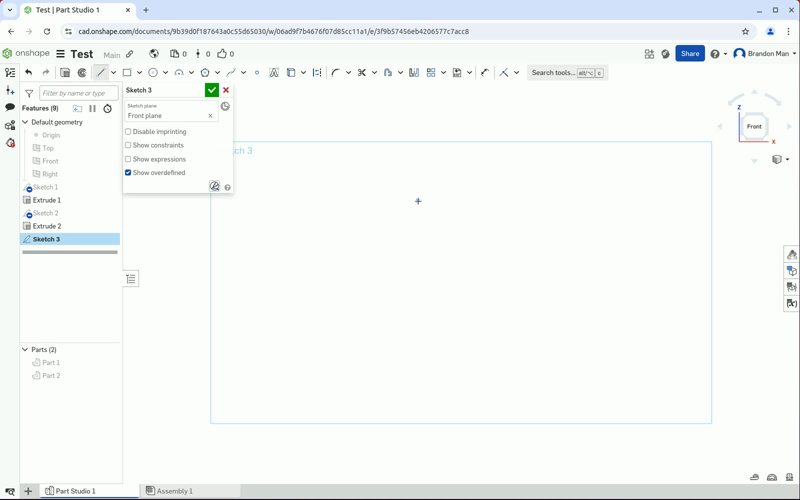
mouse_move(569, 201)
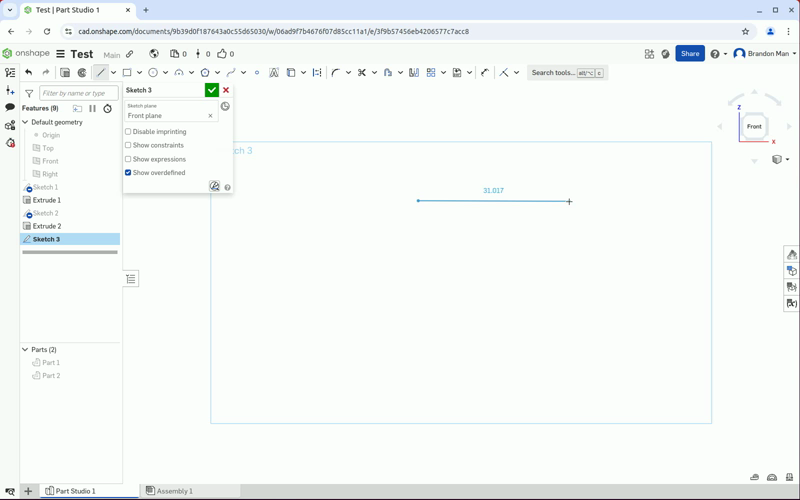
click(569, 201)
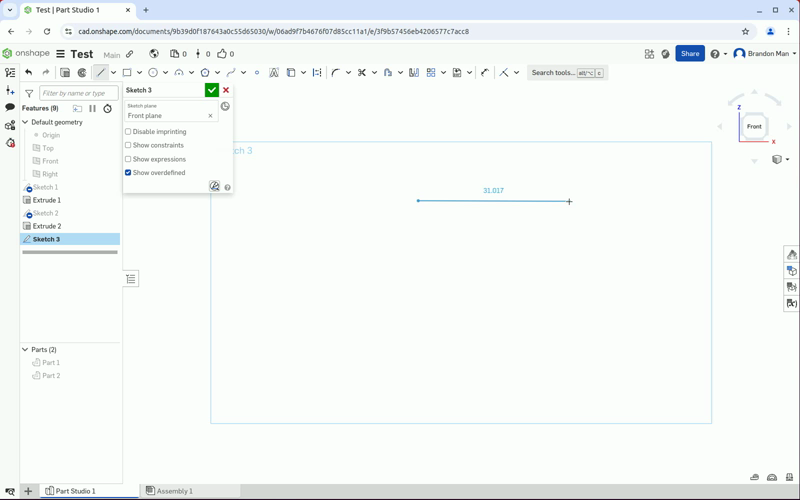
key_up(shift)
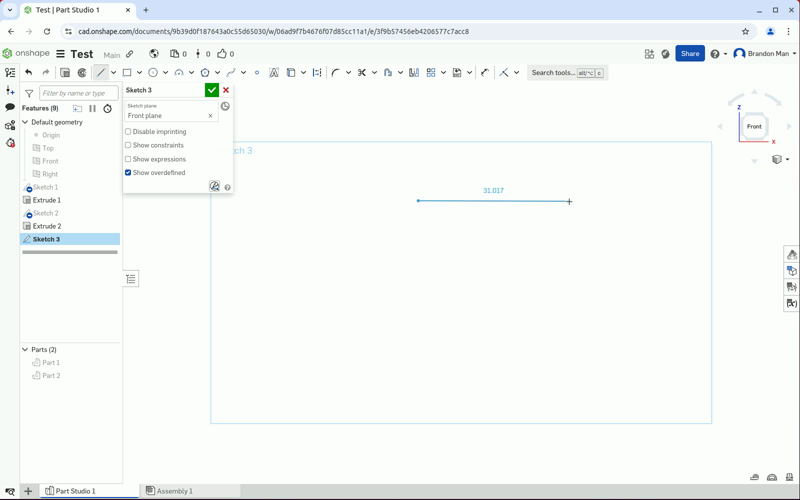
key_down(shift)
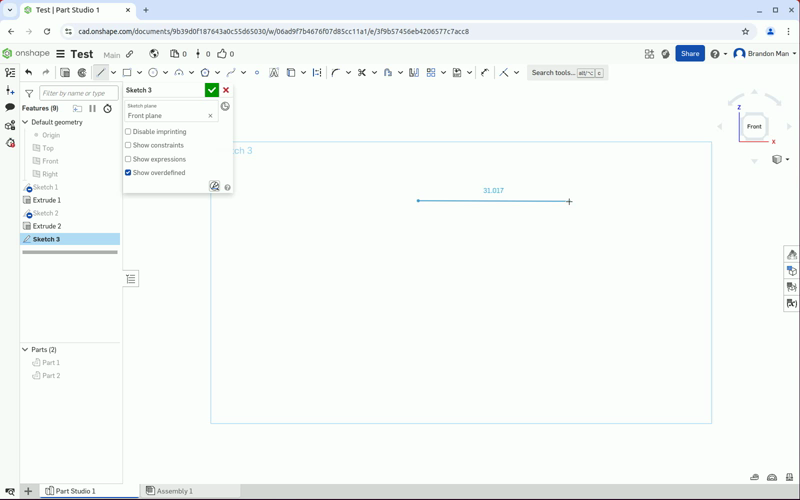
mouse_move(589, 201)
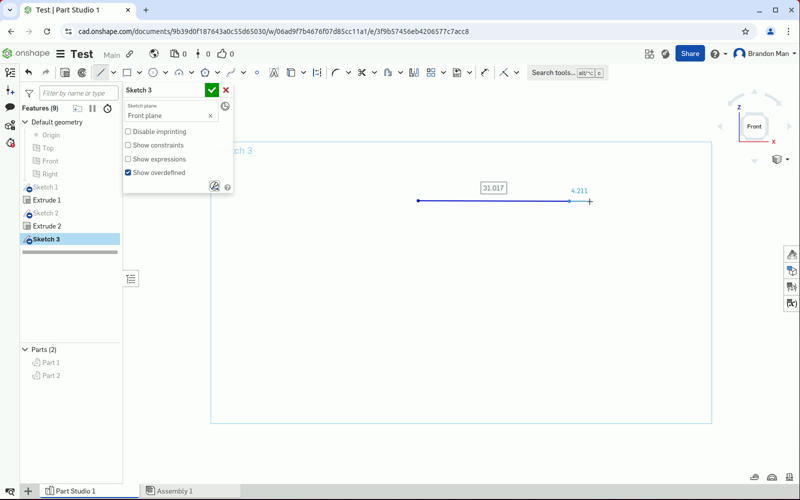
mouse_move(569, 170)
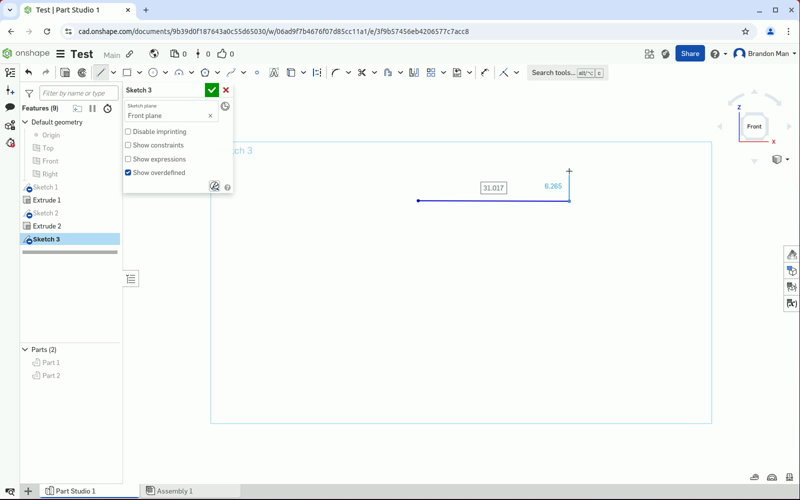
click(569, 170)
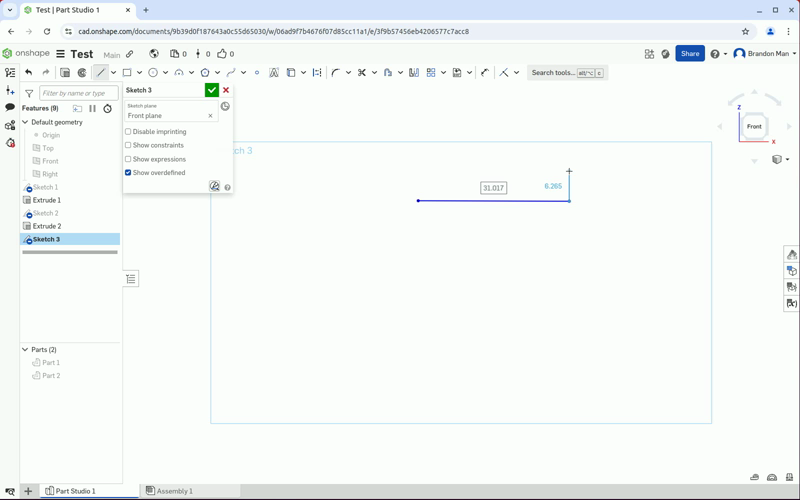
key_up(shift)
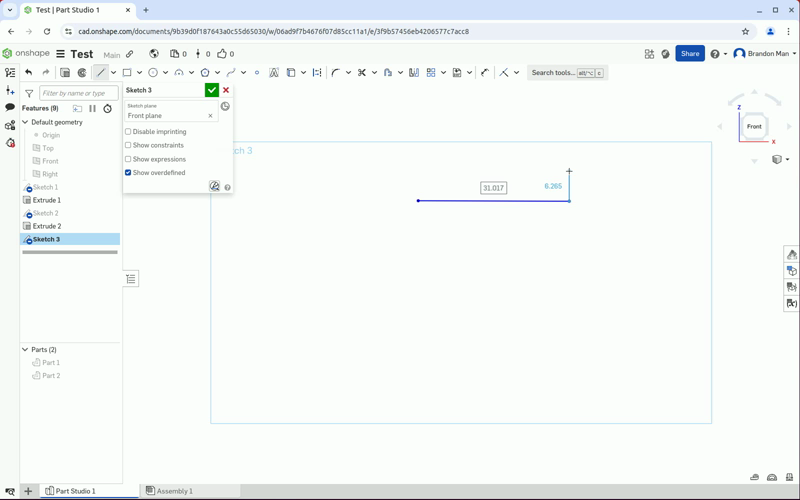
key_down(shift)
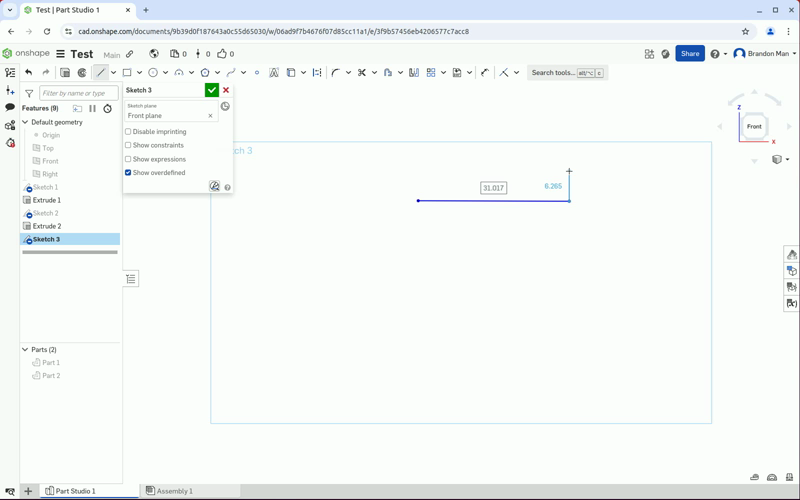
mouse_move(418, 170)
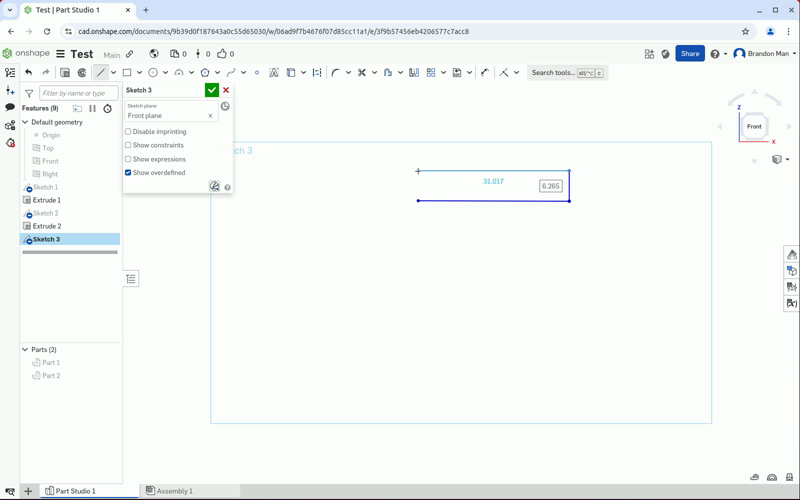
click(418, 170)
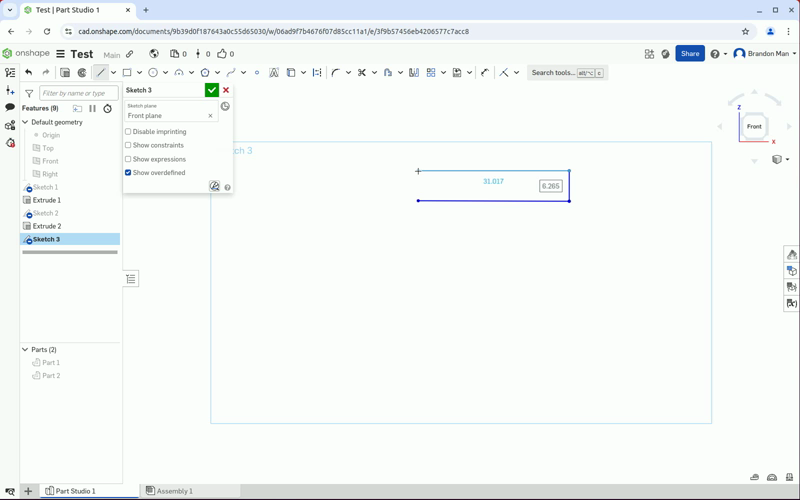
key_up(shift)
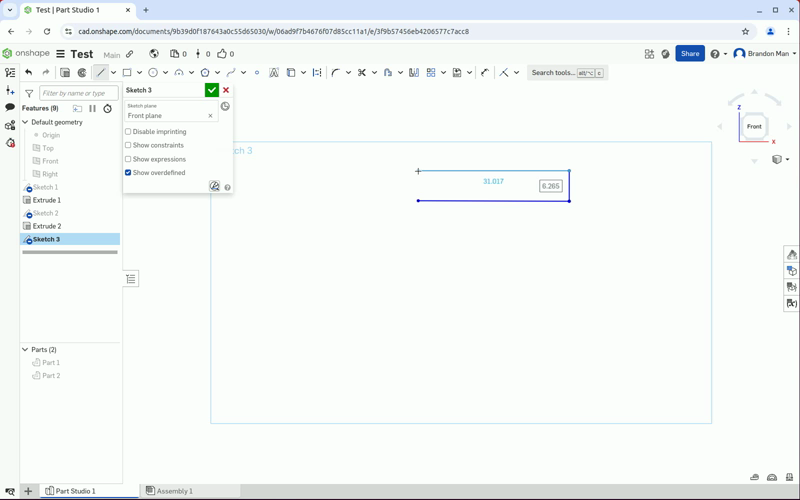
mouse_move(448, 170)
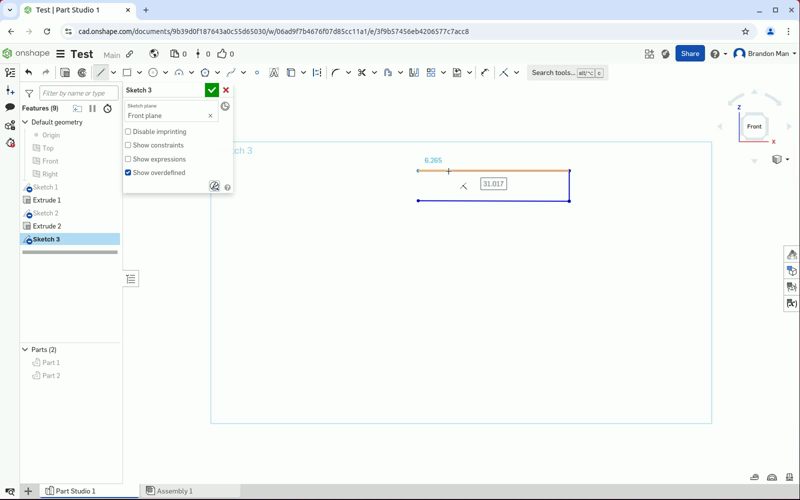
key_down(shift)
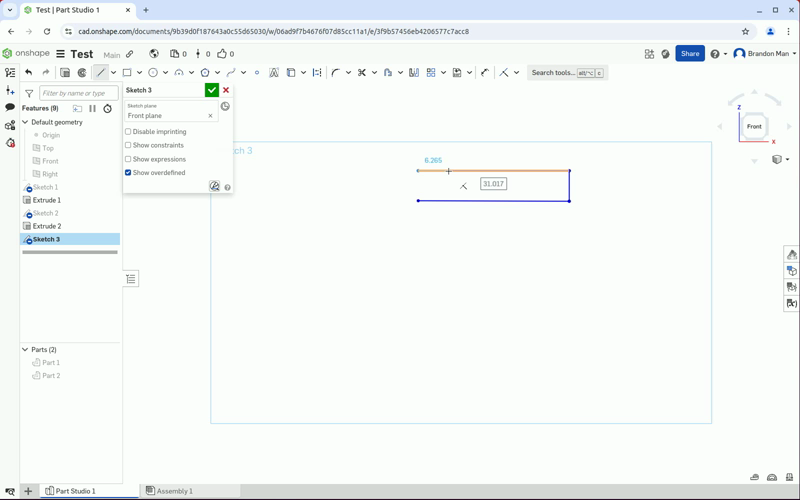
mouse_move(418, 200)
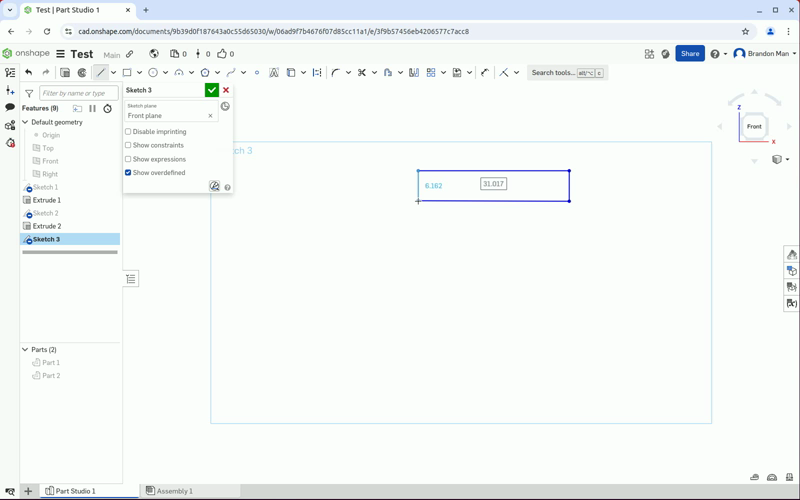
key_up(shift)
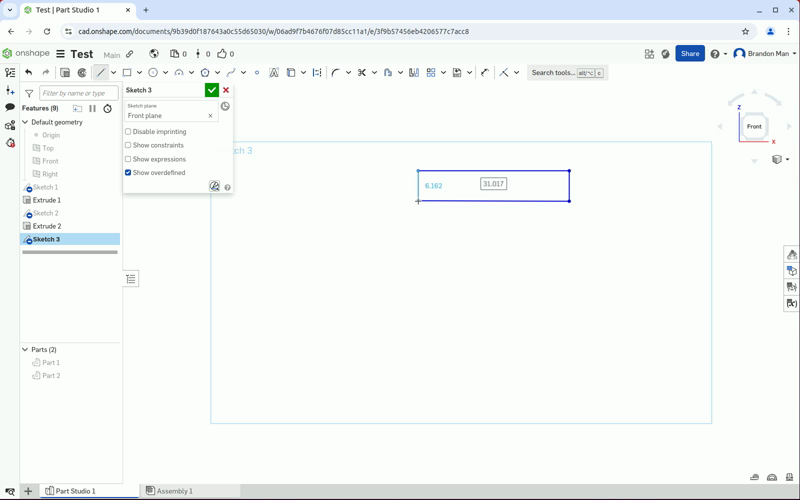
click(418, 200)
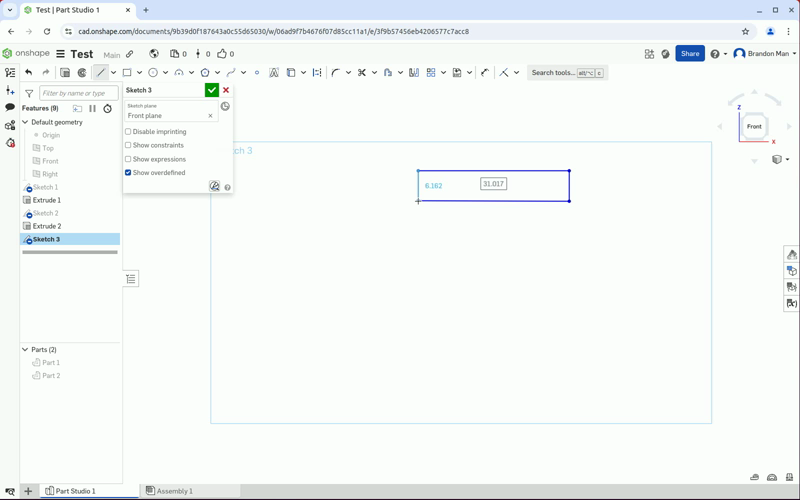
key(esc)
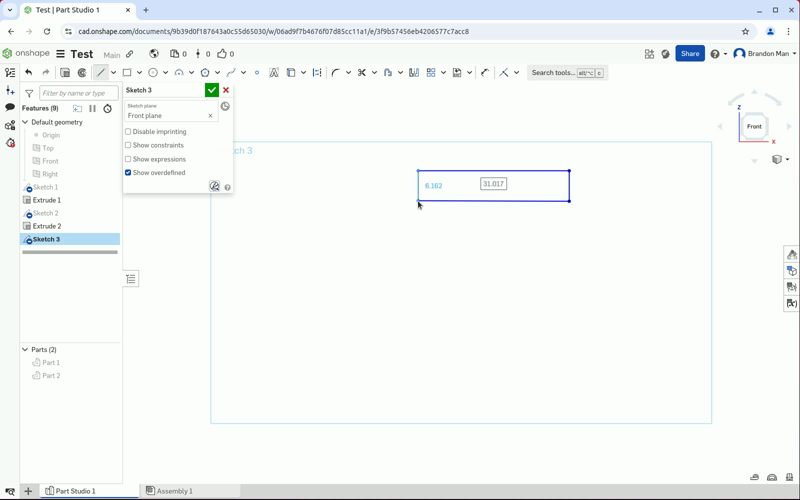
mouse_move(542, 178)
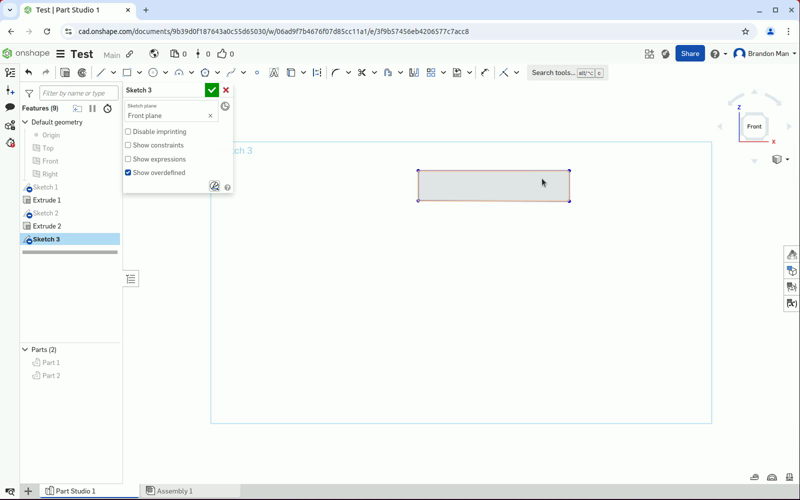
click(542, 178)
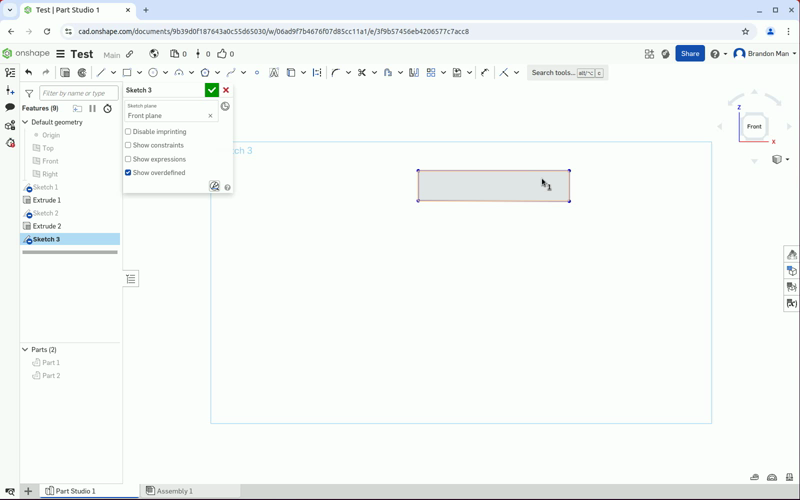
mouse_move(73, 352)
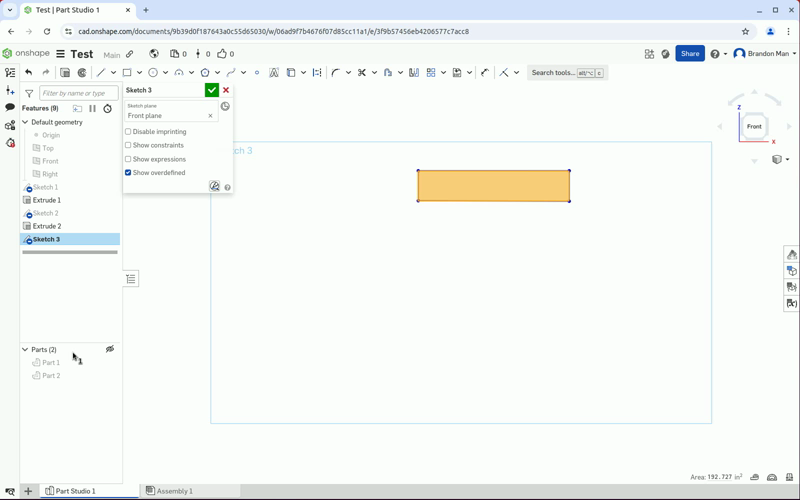
key(shift+y)
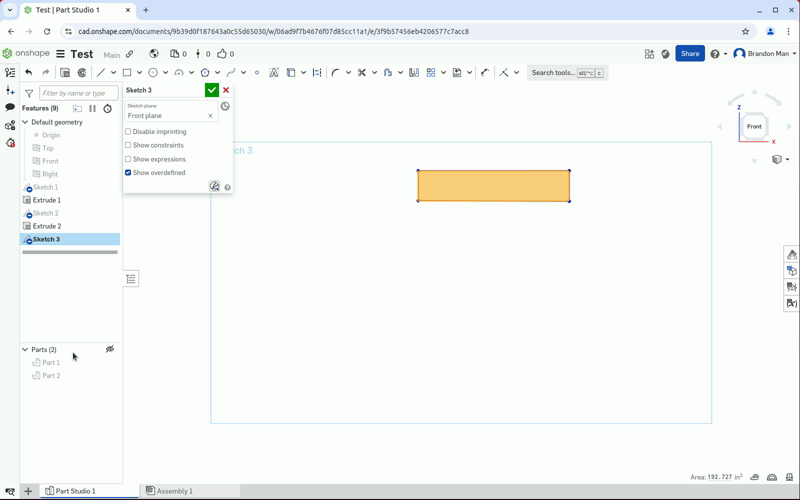
key(shift+e)
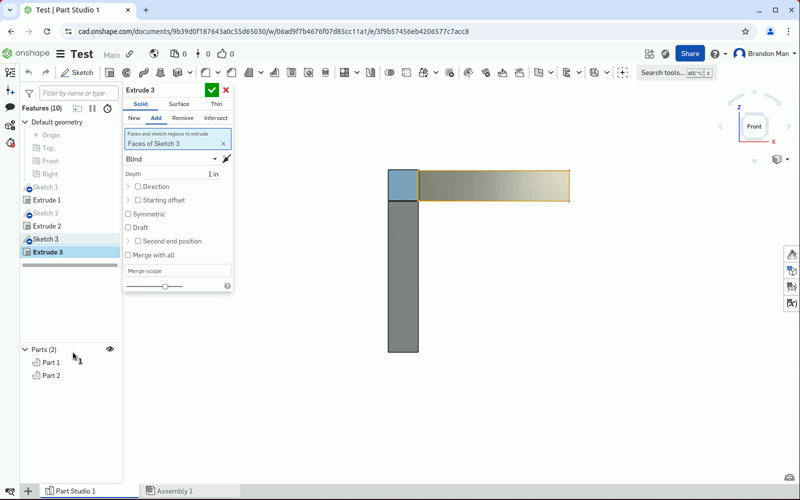
mouse_move(143, 106)
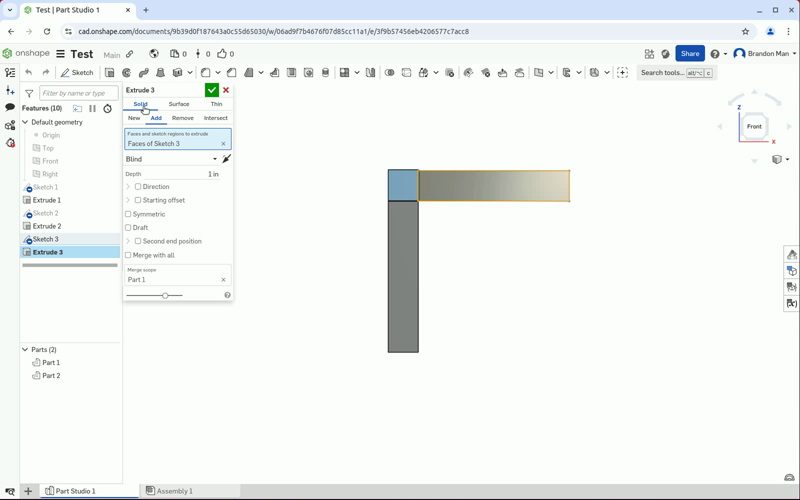
click(143, 106)
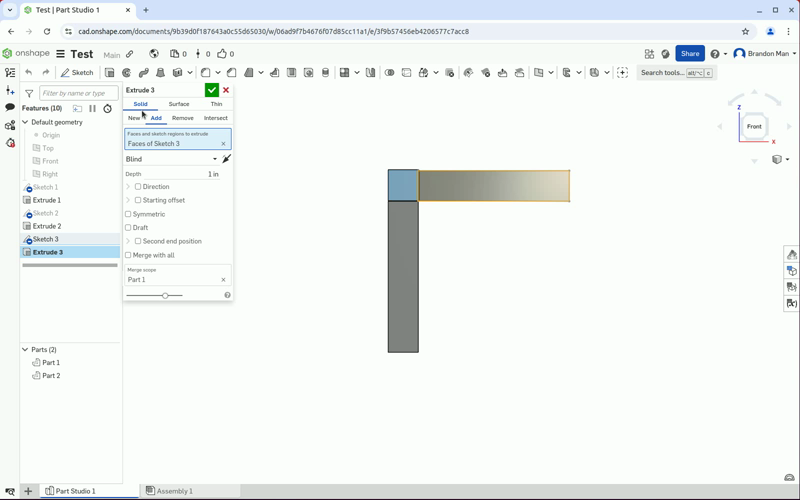
mouse_move(137, 120)
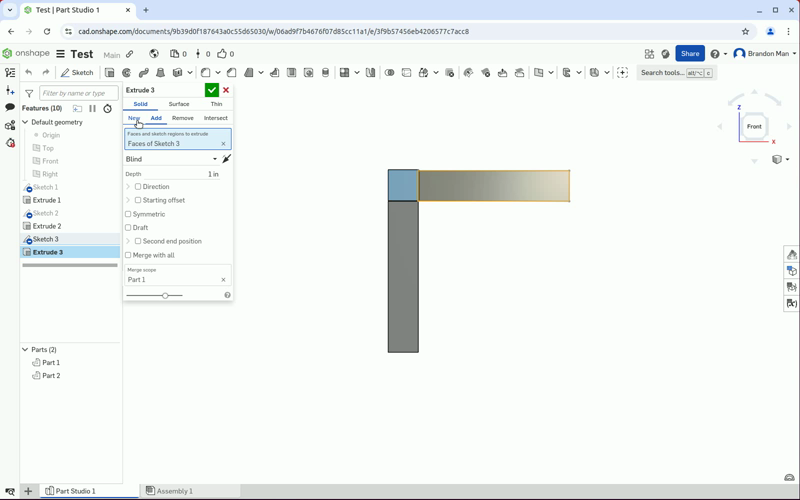
click(137, 120)
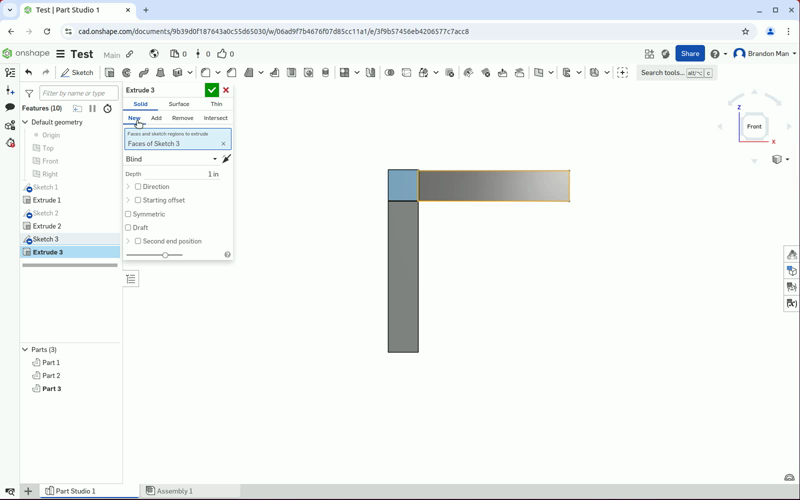
key(tab, 4)
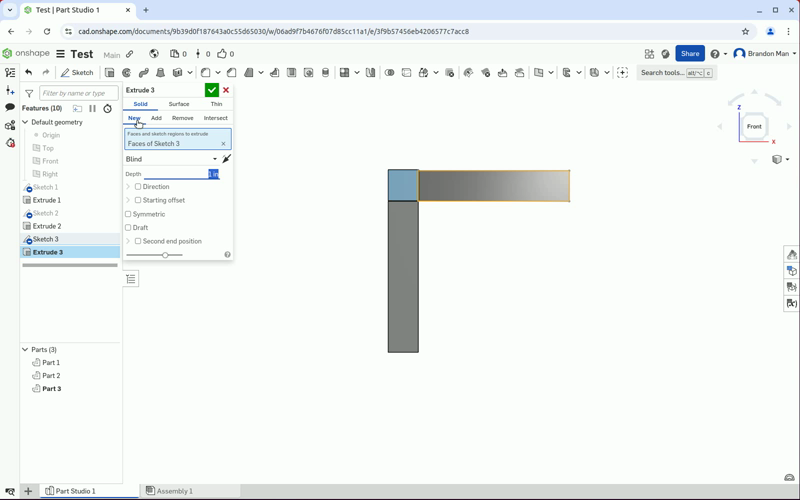
text(6.018)
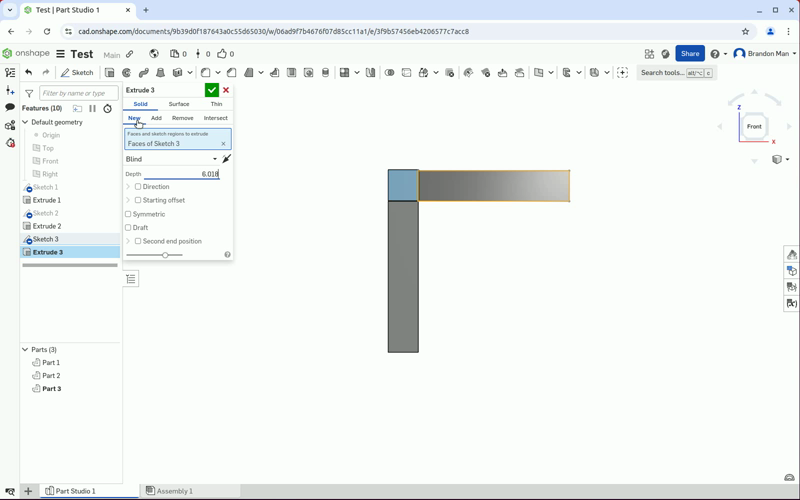
key(enter)
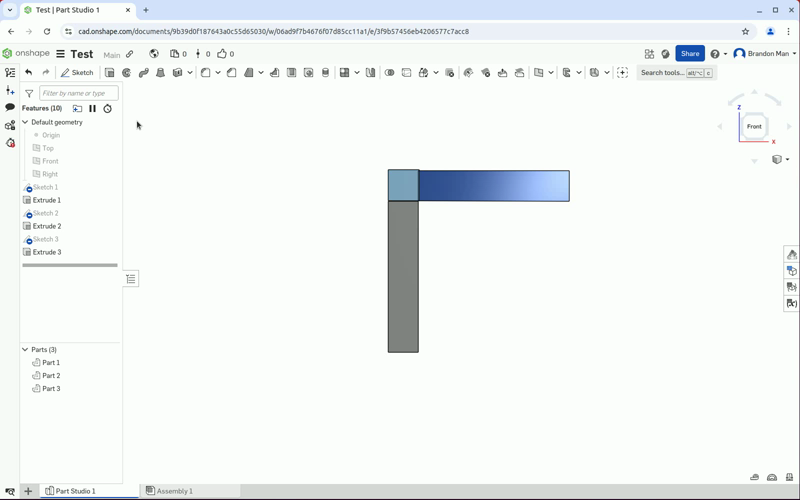
key(shift+h)
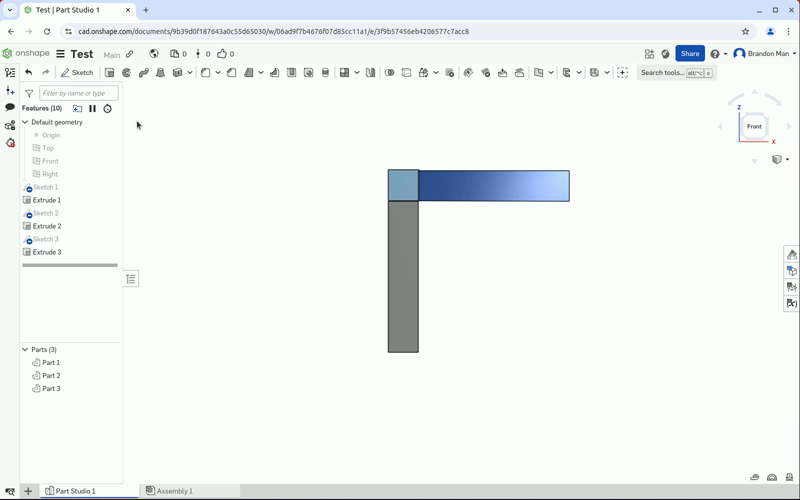
key(shift+h)
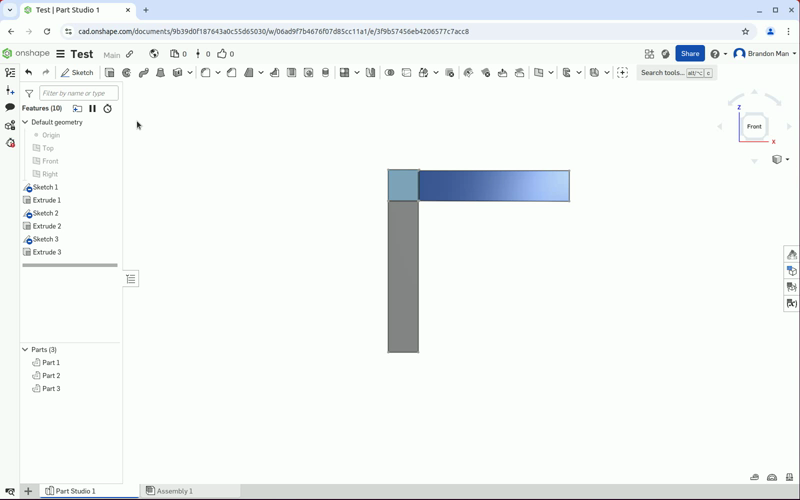
key(shift+7)
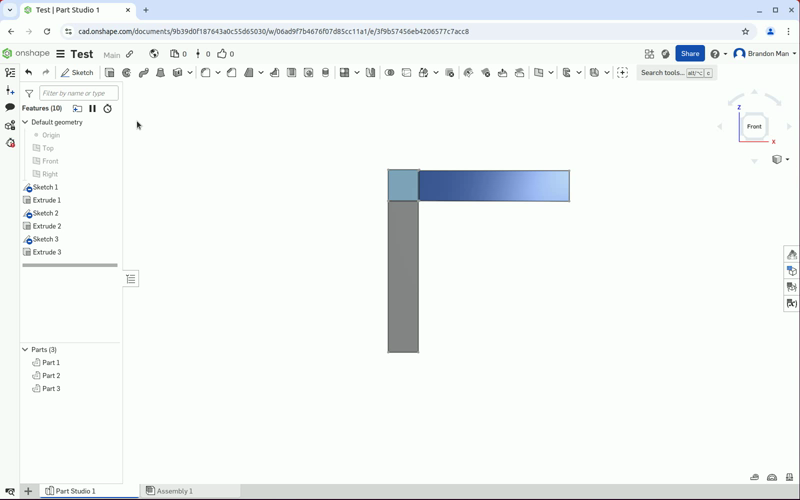
key(left, 2)
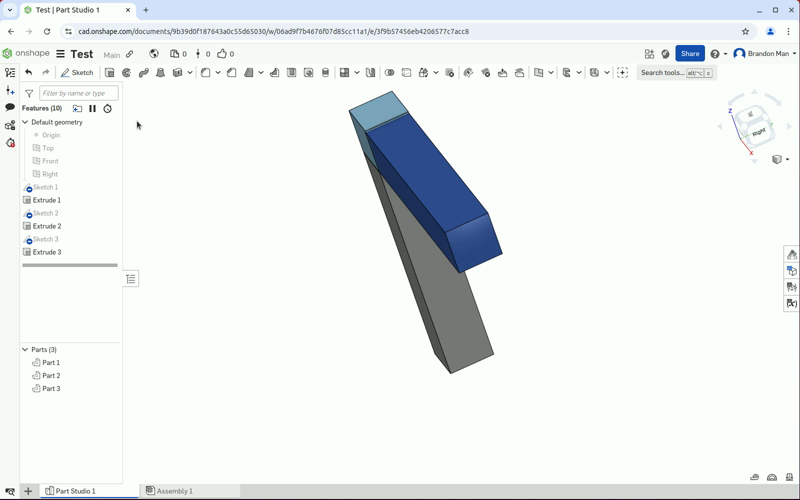
key(down, 2)
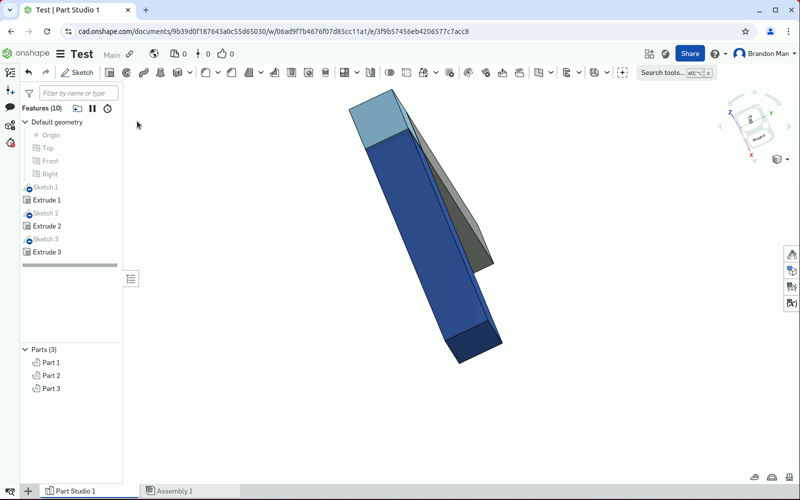
key(up, 2)
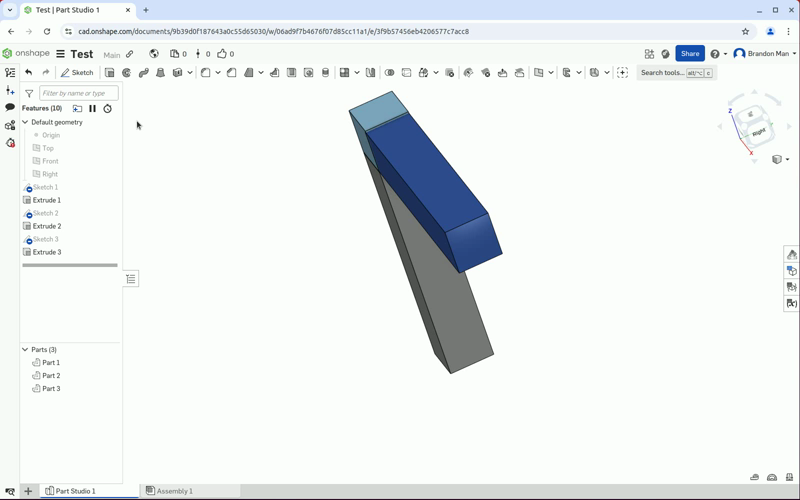
key(right, 2)
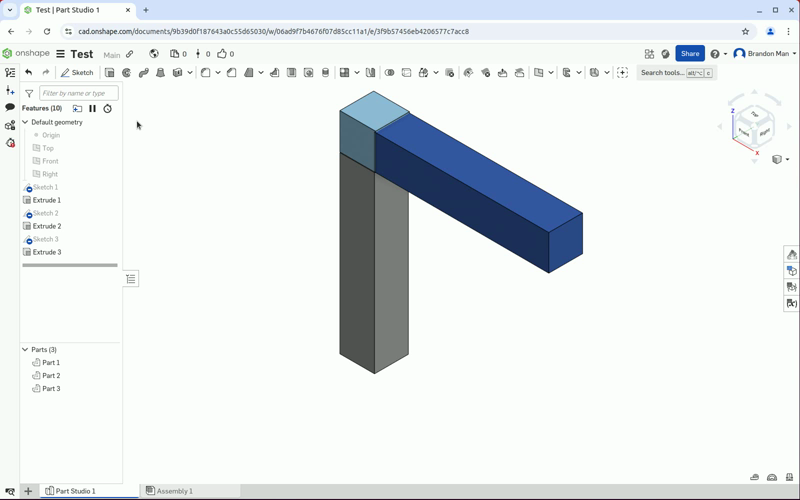
mouse_move(73, 189)
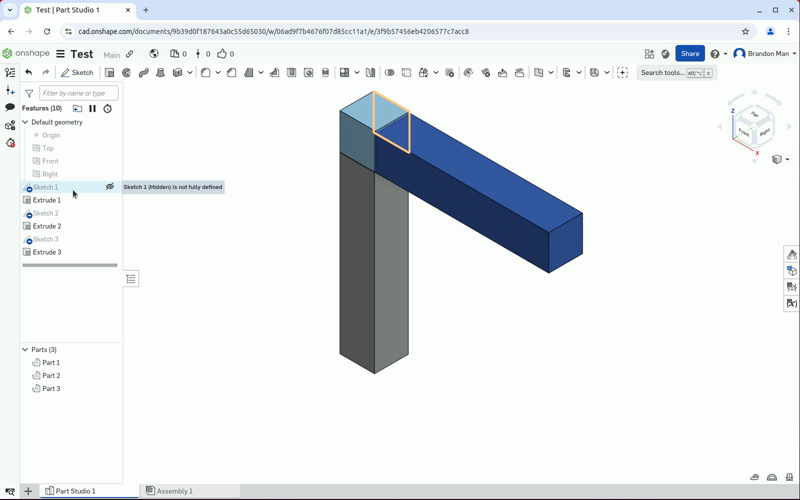
click(73, 189)